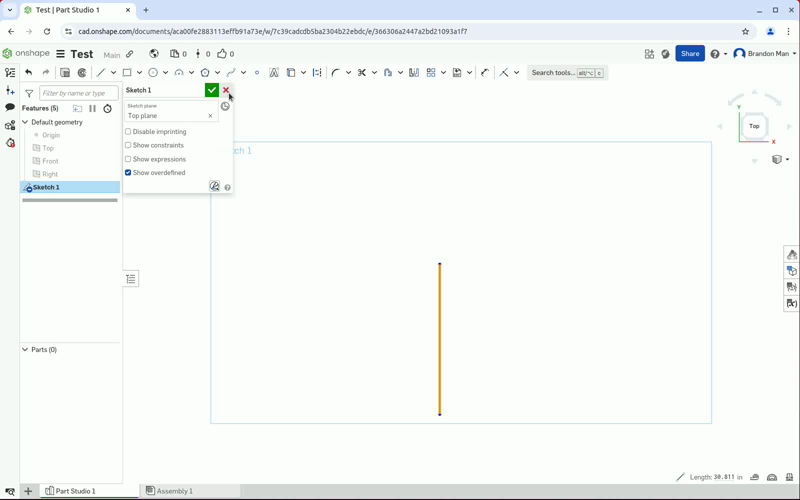
key(shift+h)
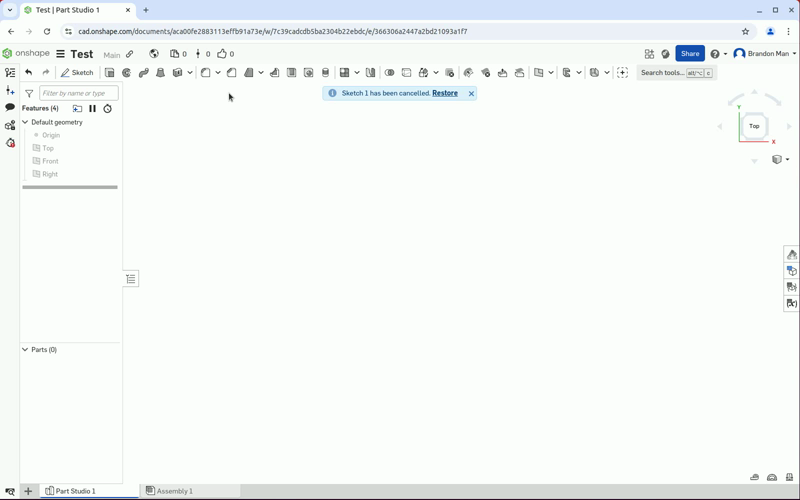
mouse_move(73, 352)
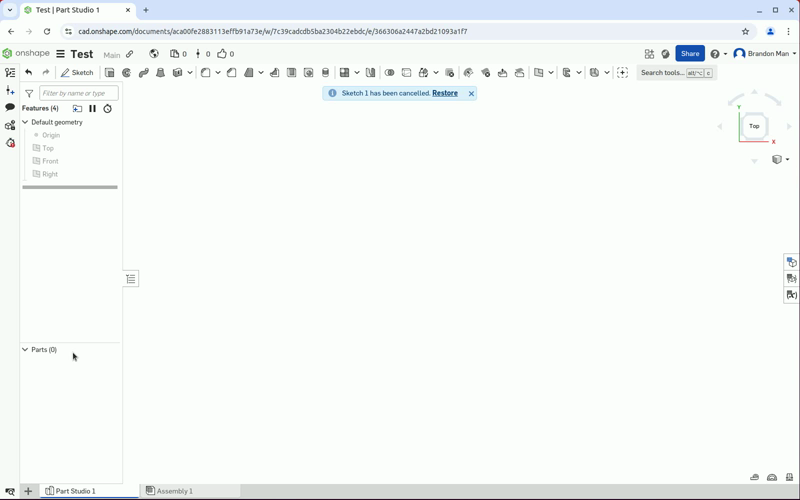
key(y)
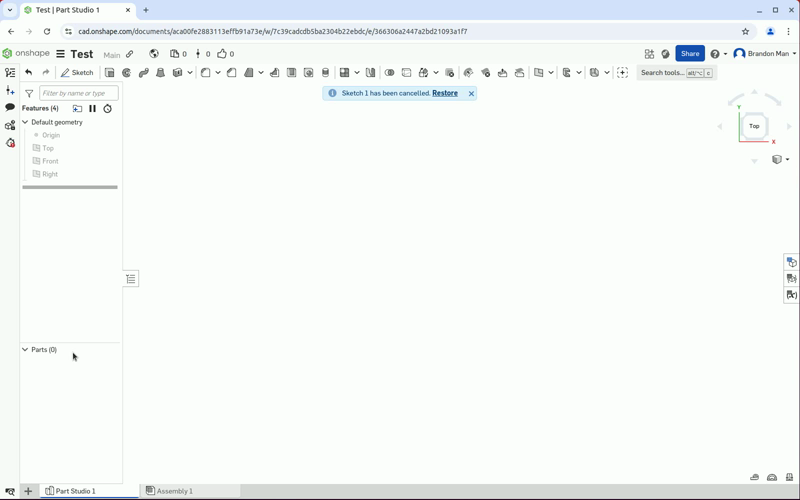
key(shift+p)
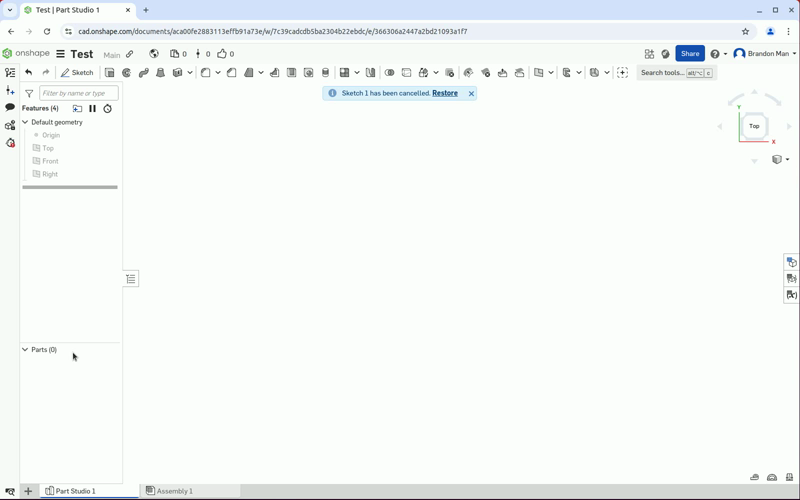
key(space)
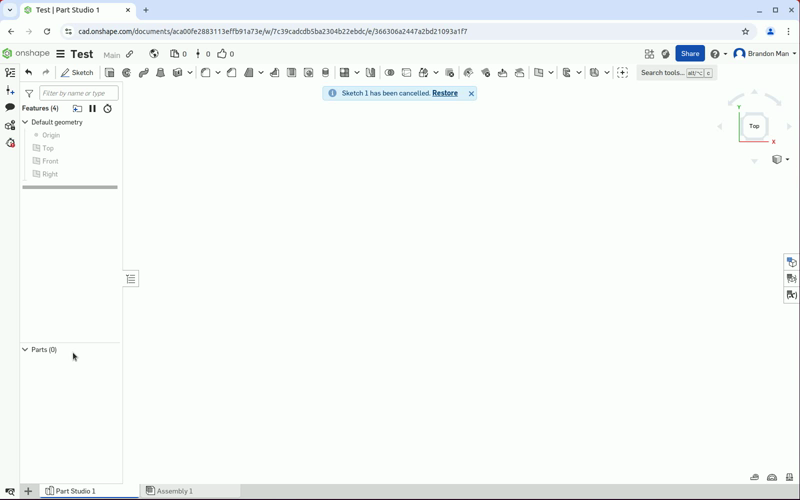
key_down(shift)
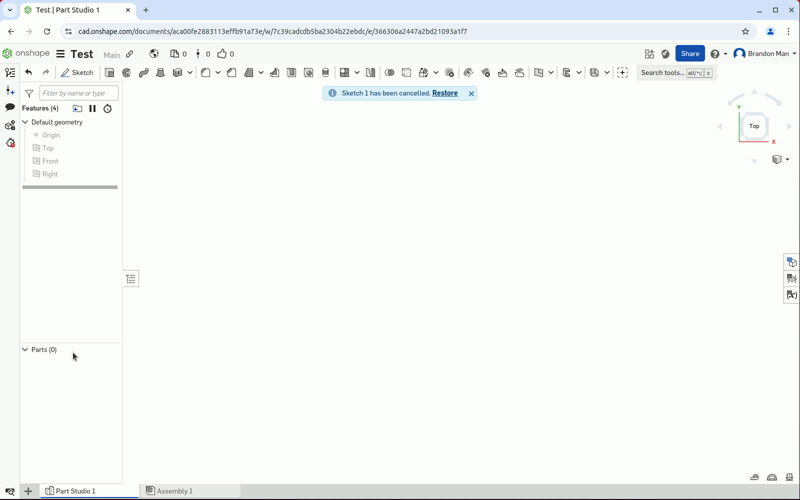
key(up)
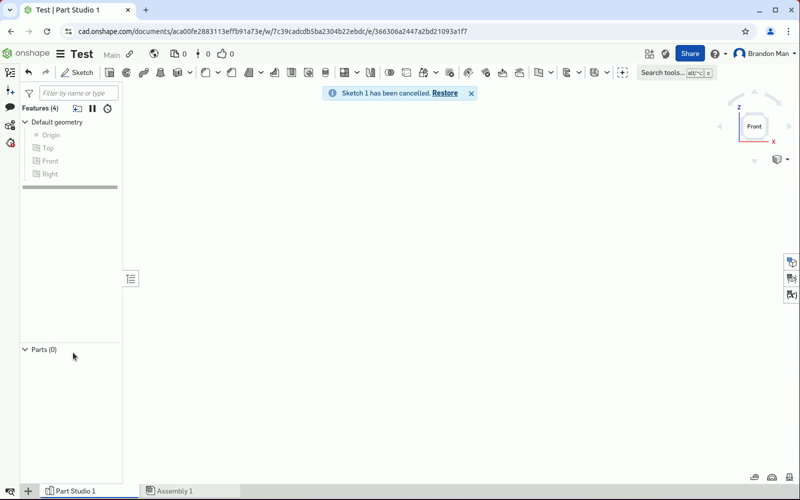
key_up(shift)
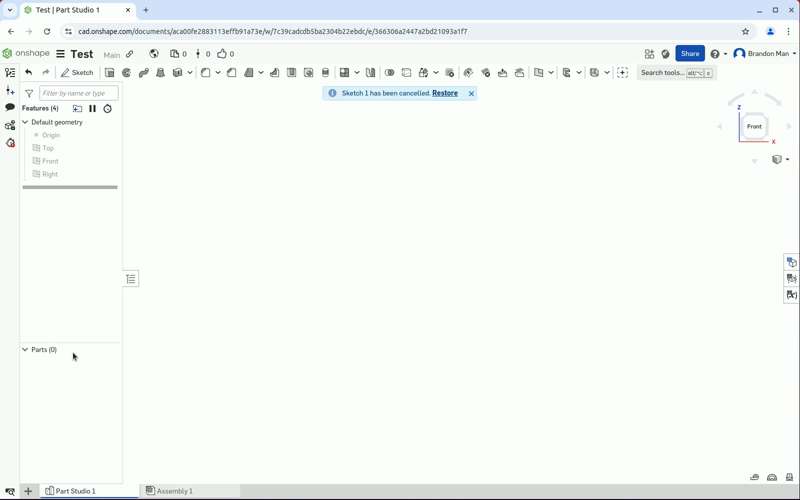
mouse_move(73, 352)
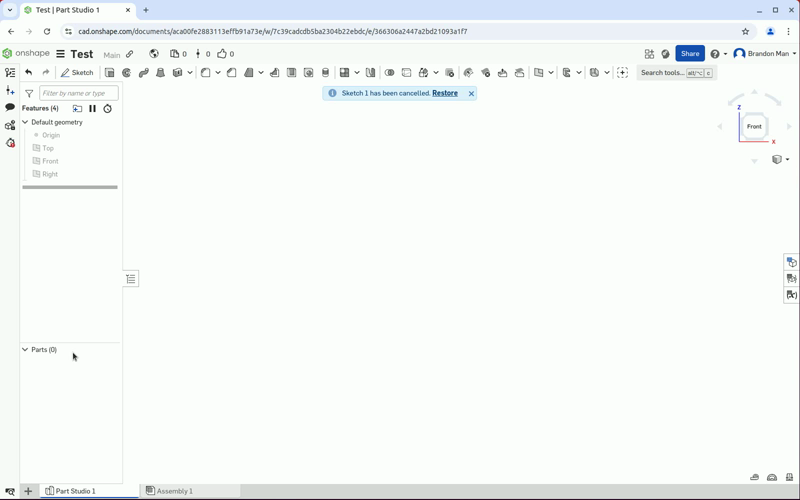
key(shift+y)
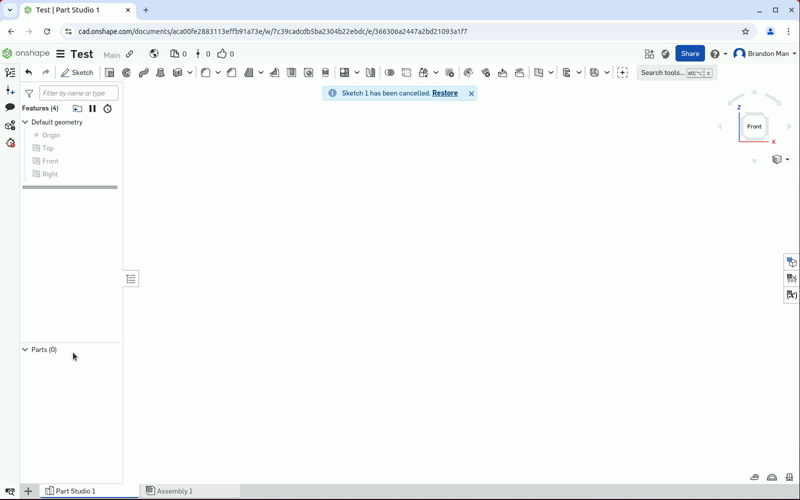
key(shift+s)
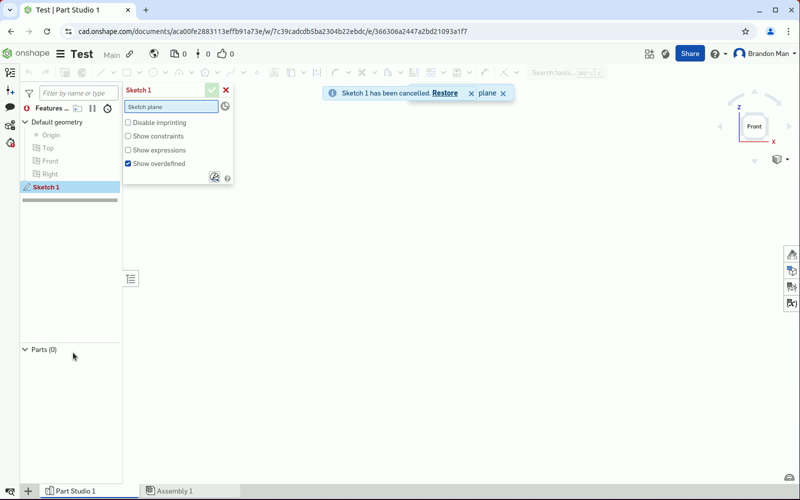
mouse_move(73, 163)
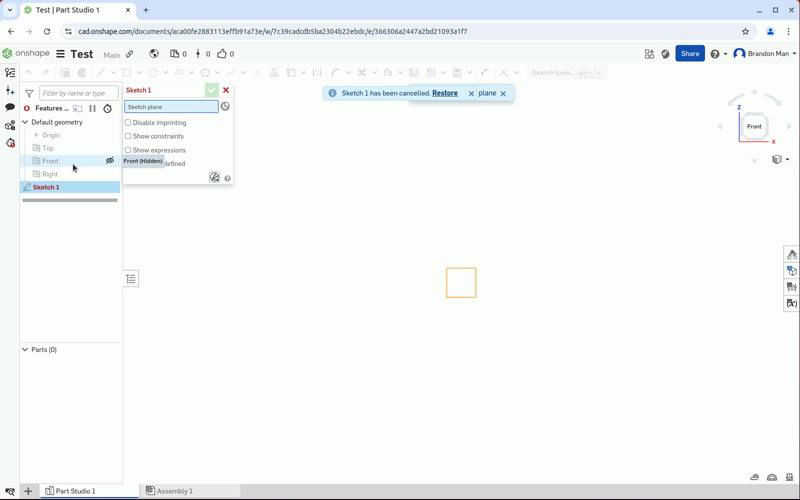
click(73, 163)
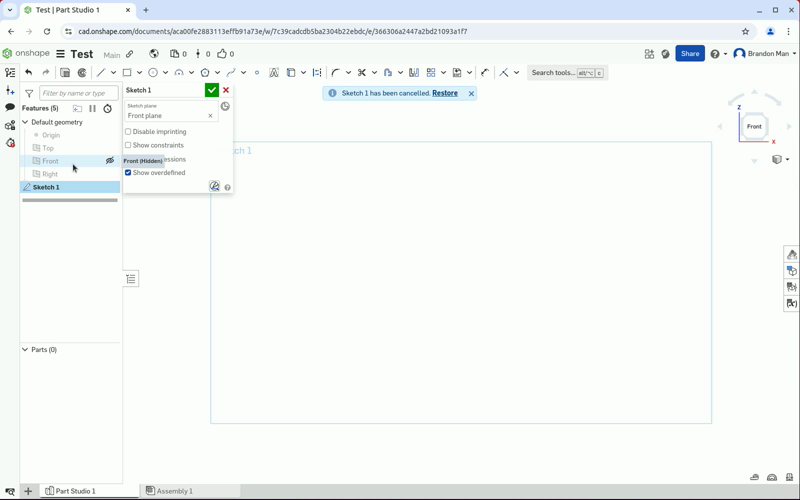
mouse_move(73, 352)
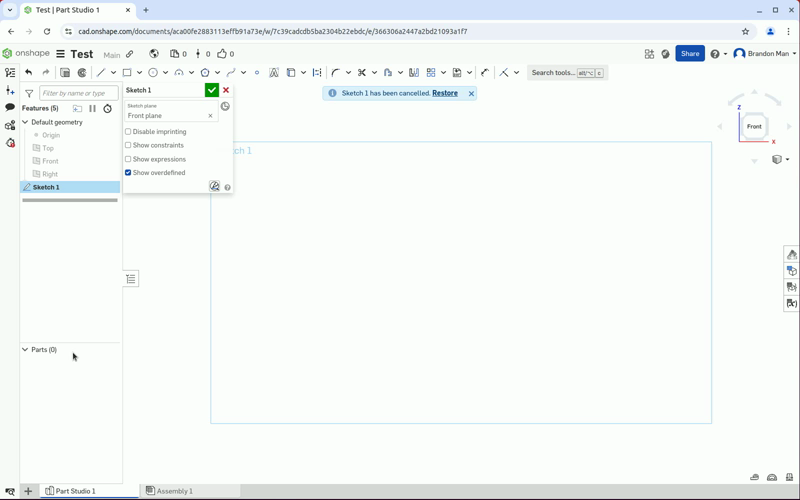
key(y)
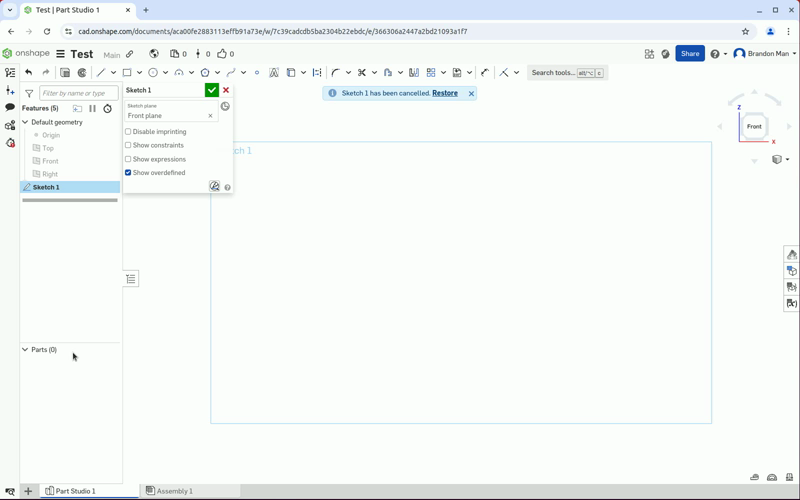
key(l)
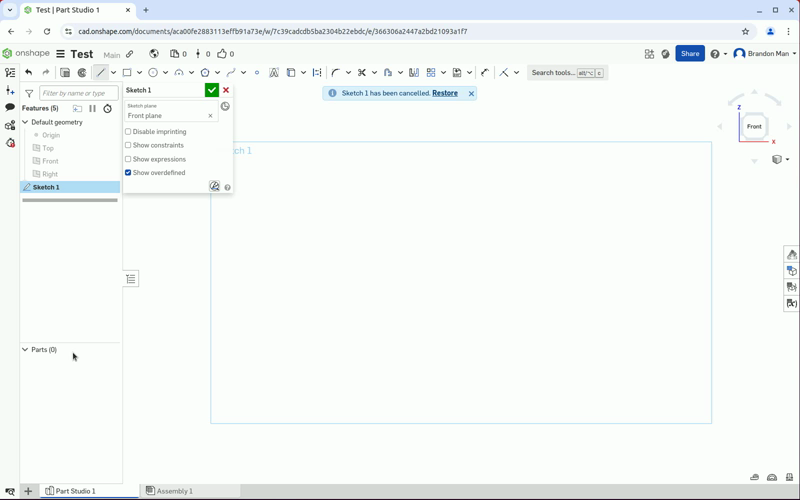
key_down(shift)
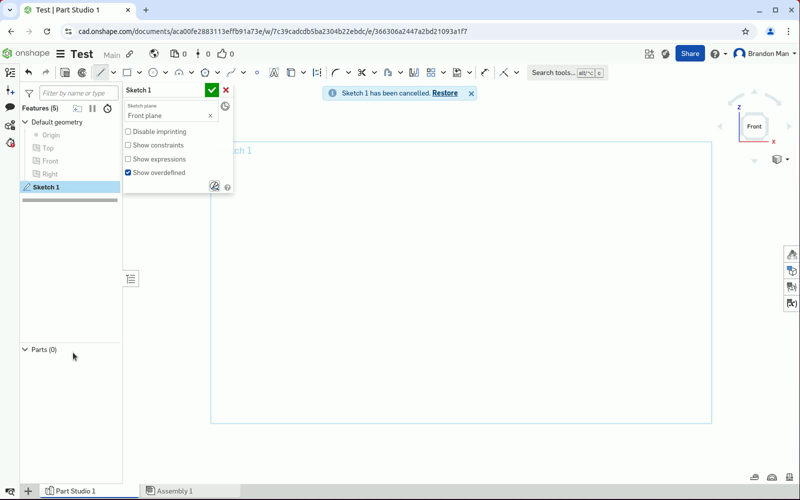
mouse_move(460, 282)
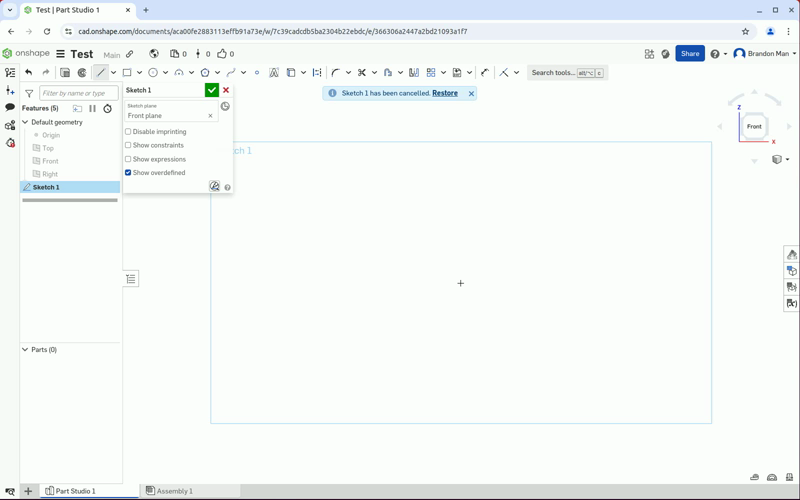
click(460, 282)
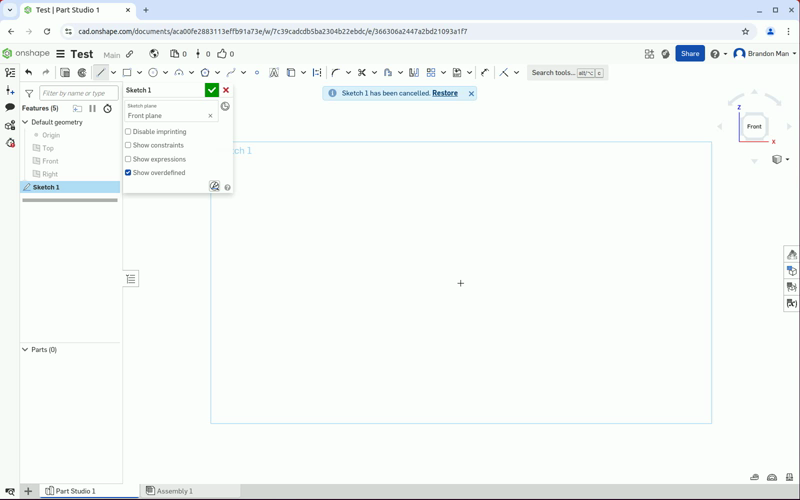
key_up(shift)
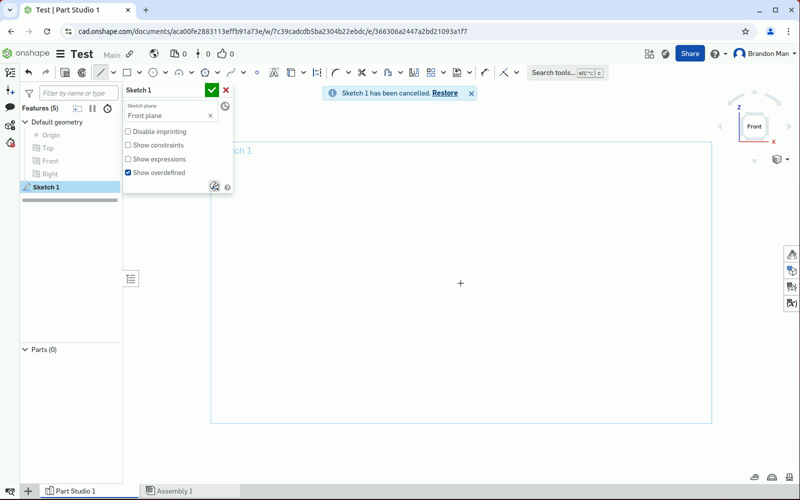
key_down(shift)
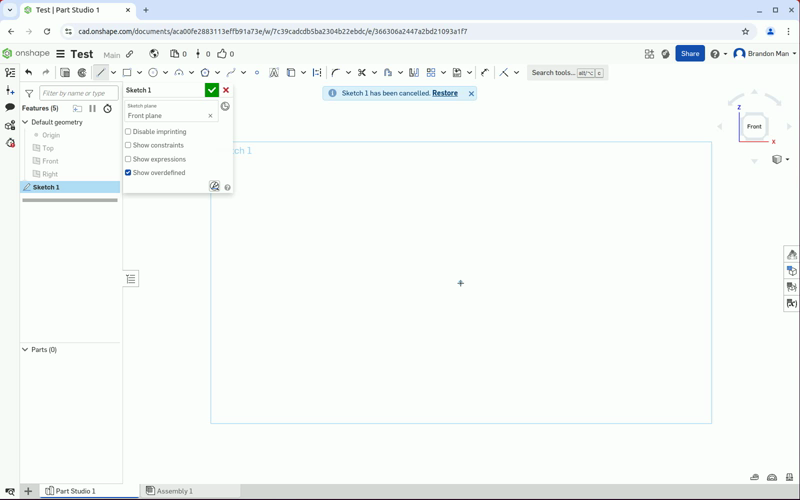
mouse_move(573, 282)
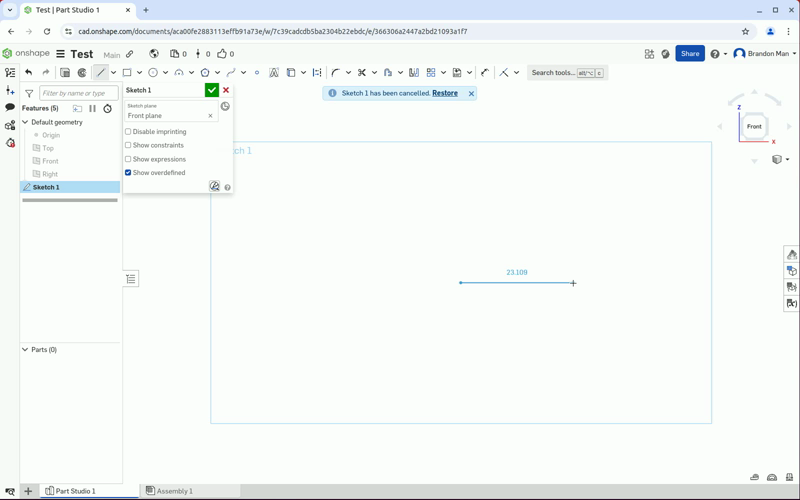
click(573, 282)
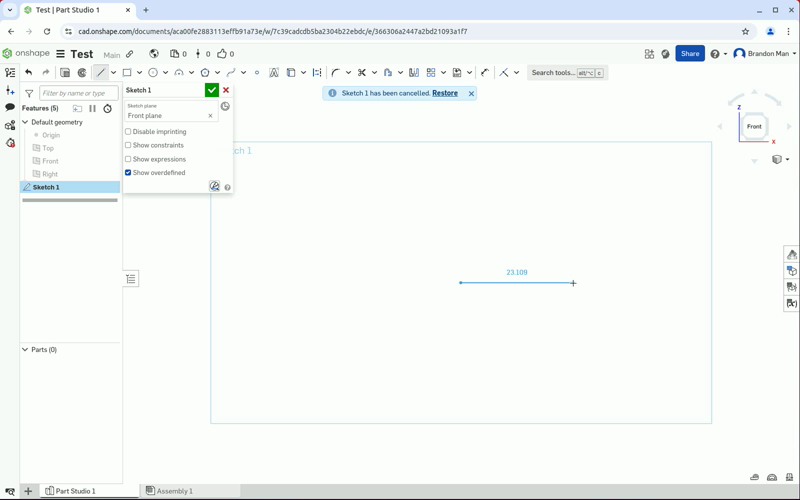
key_up(shift)
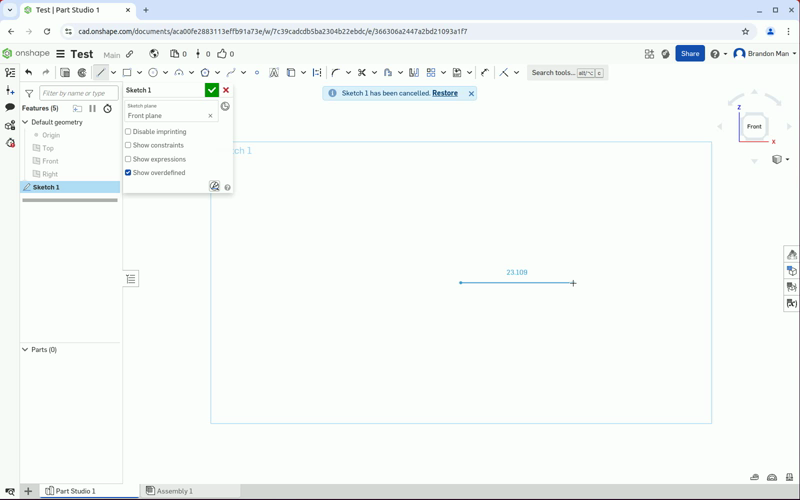
key_down(shift)
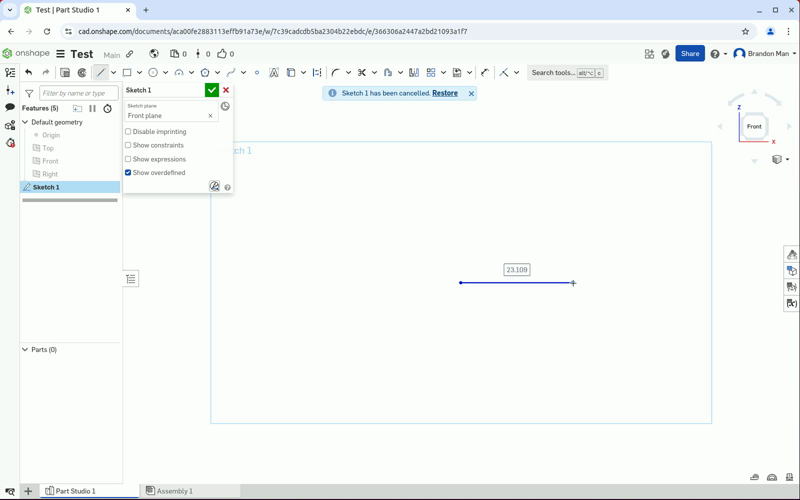
mouse_move(573, 197)
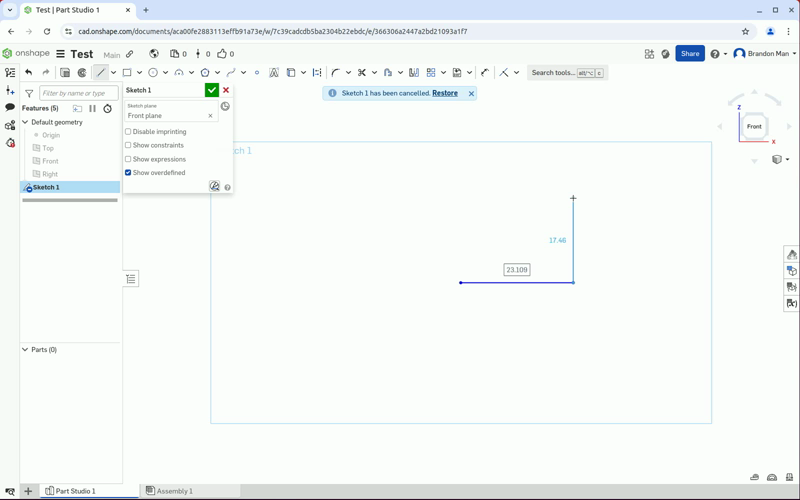
click(573, 197)
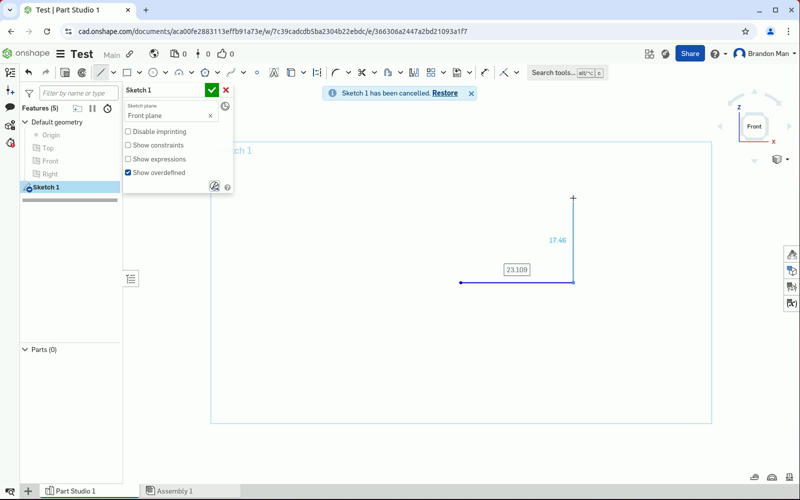
key_up(shift)
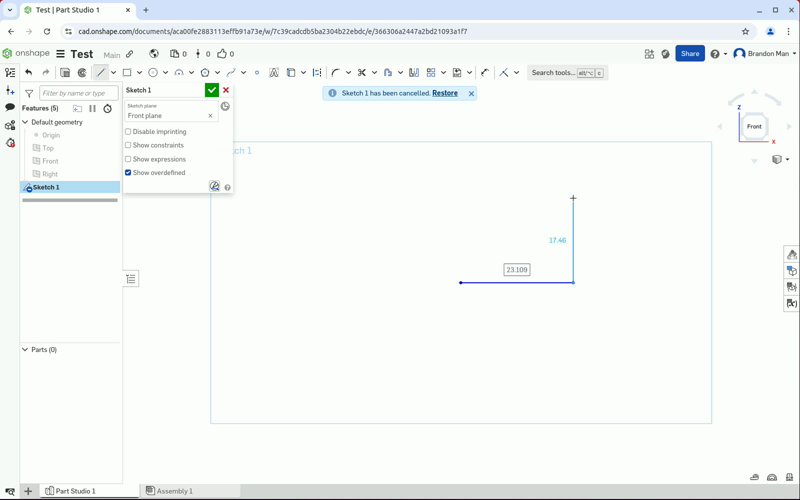
key_down(shift)
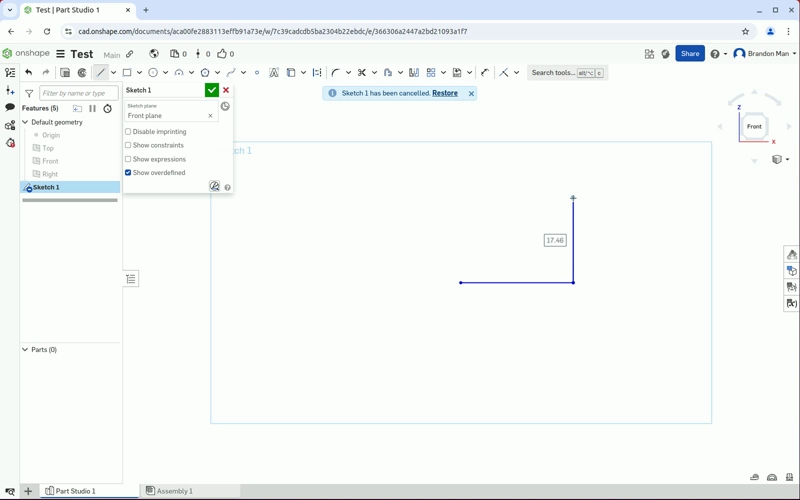
mouse_move(460, 197)
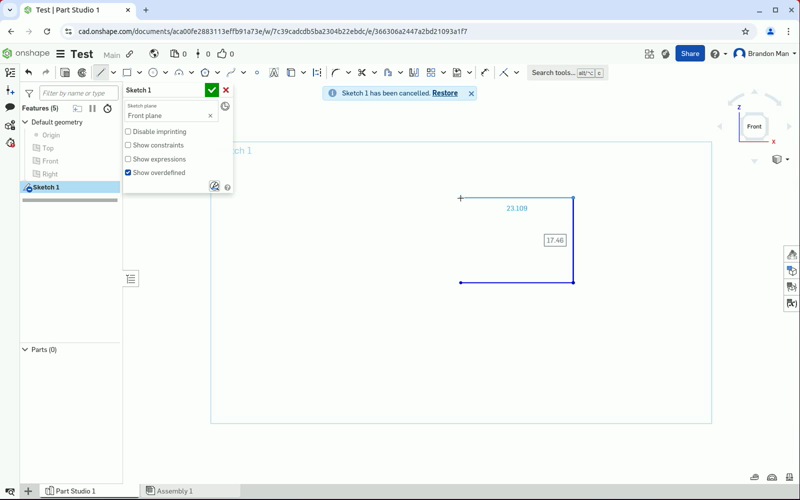
click(460, 197)
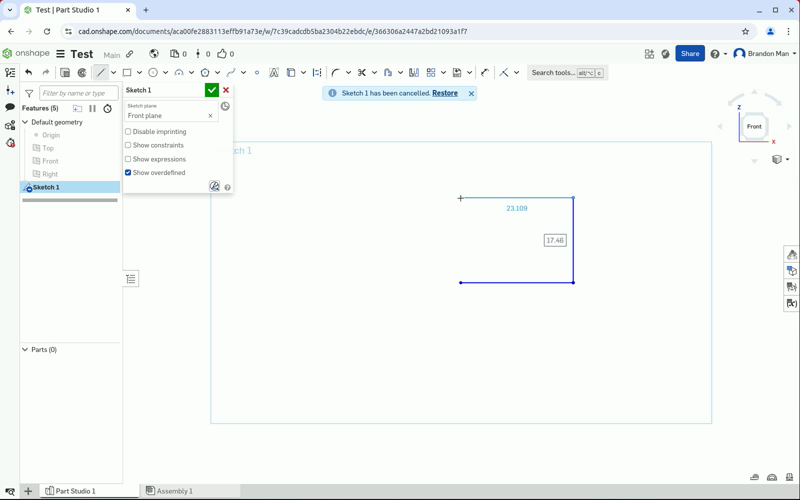
key_up(shift)
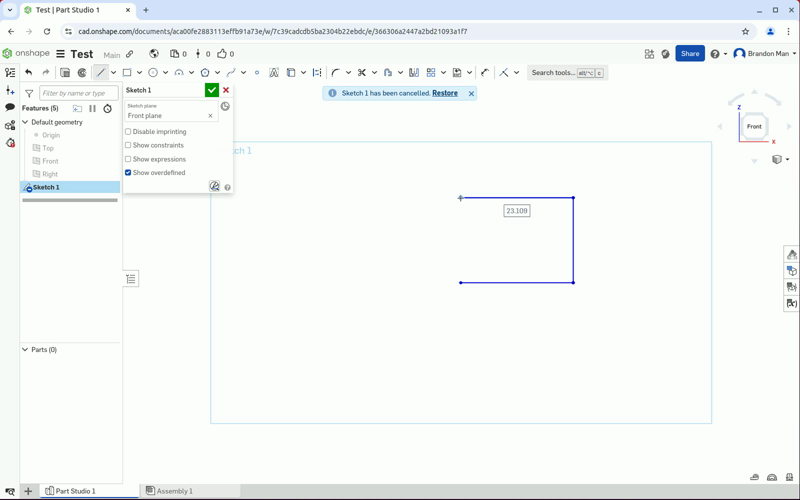
key_down(shift)
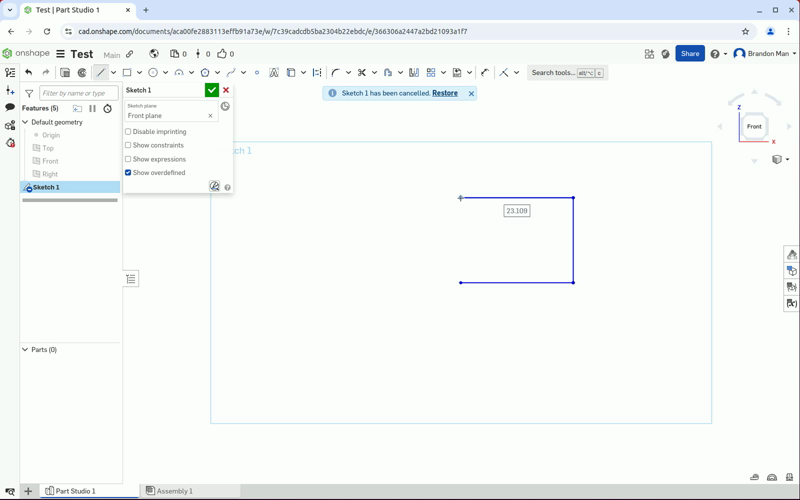
mouse_move(460, 282)
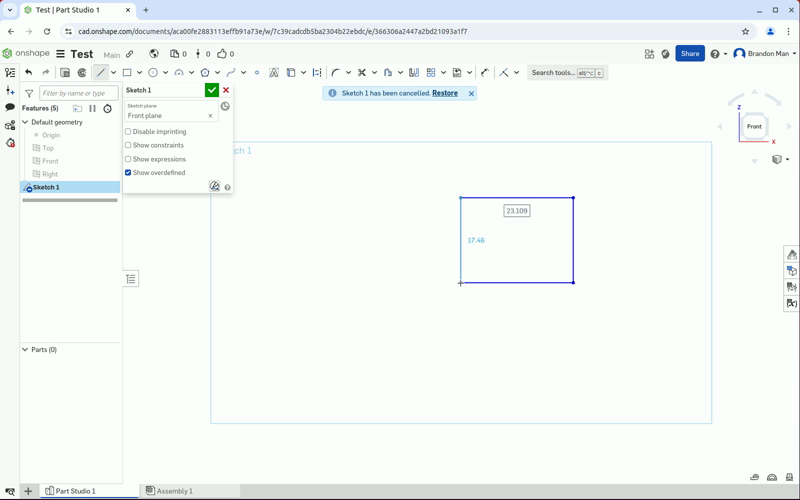
key_up(shift)
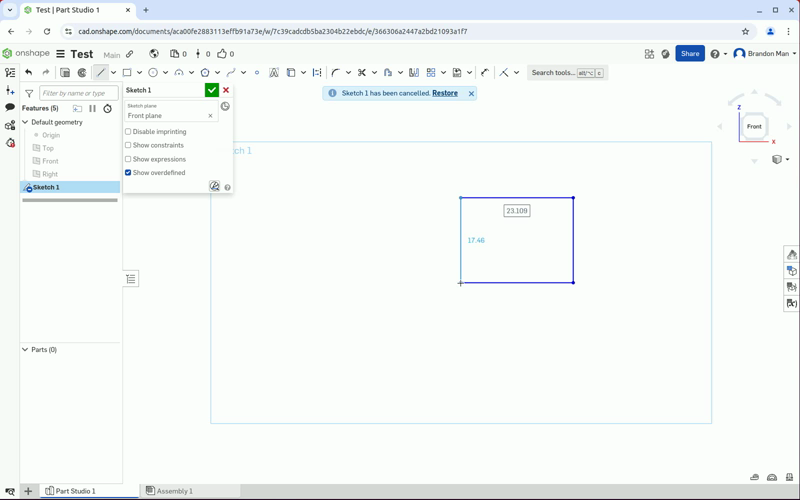
click(460, 282)
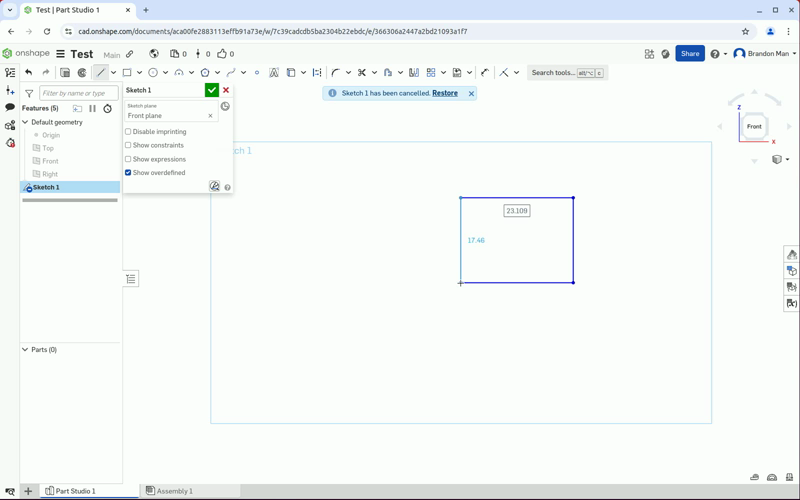
key(esc)
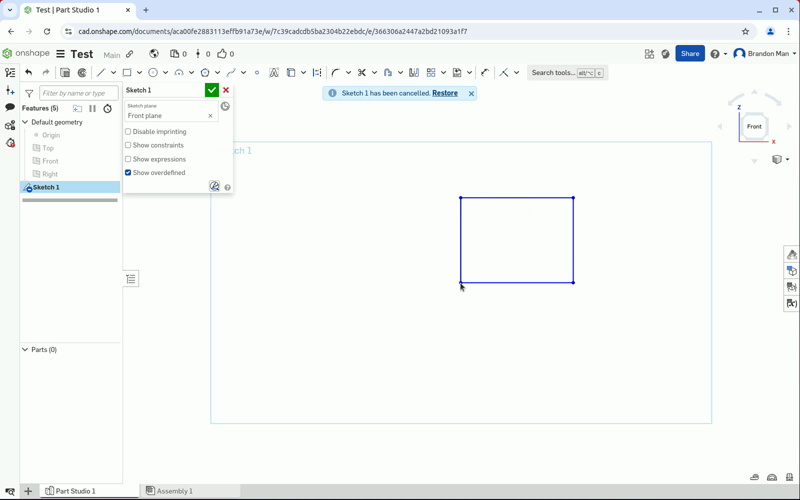
mouse_move(469, 254)
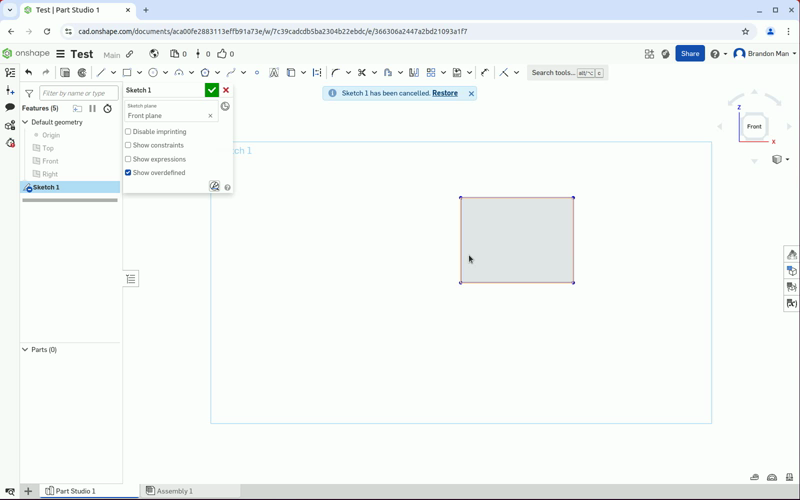
click(469, 254)
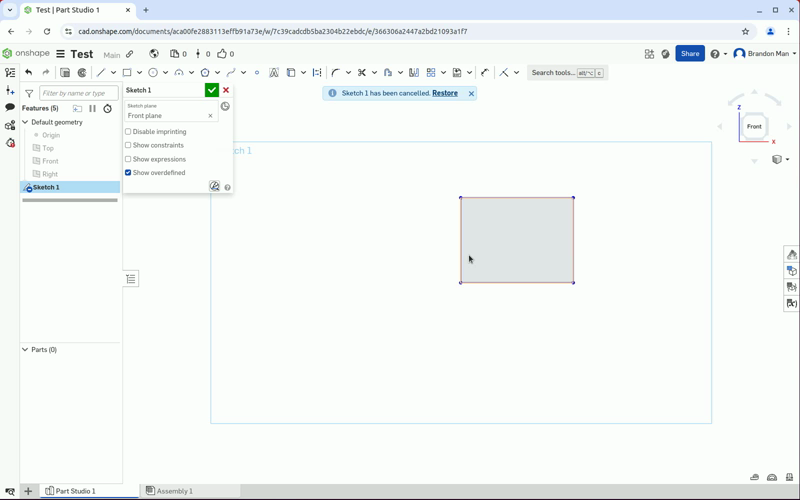
mouse_move(73, 352)
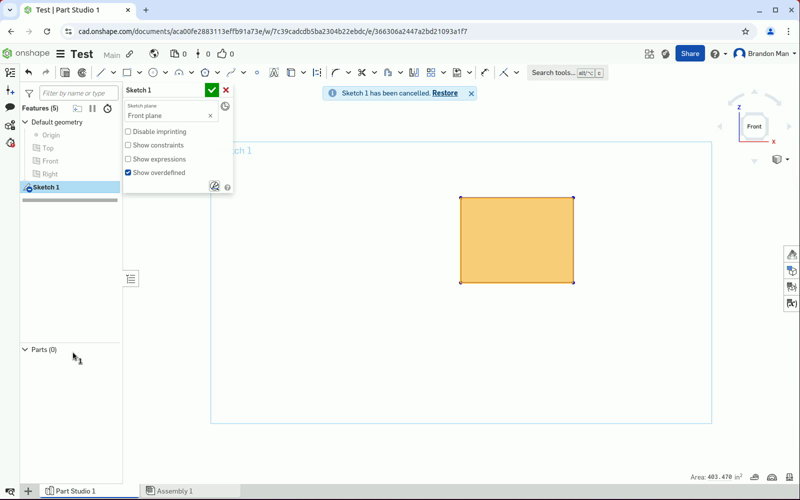
key(shift+y)
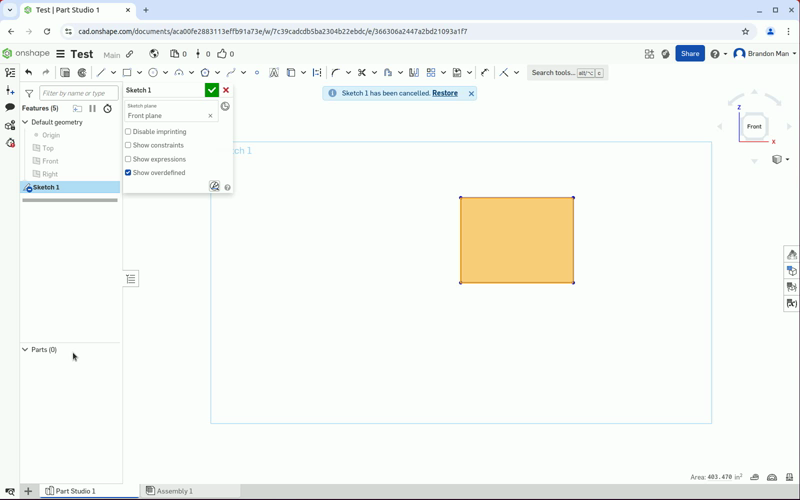
key(shift+e)
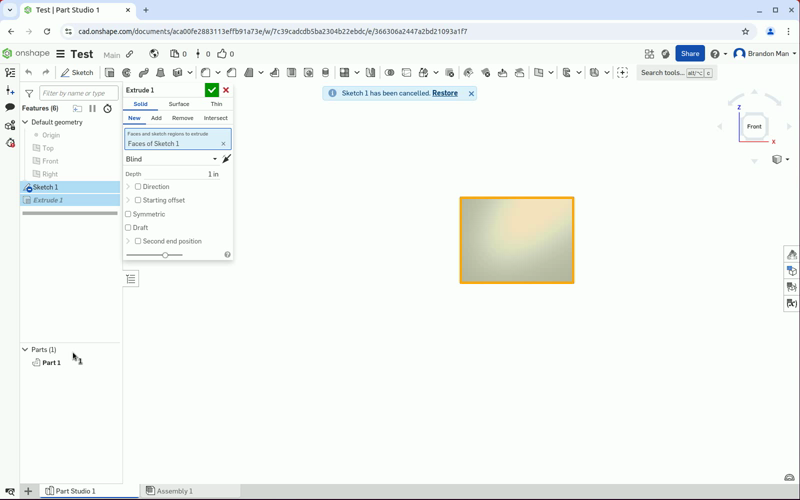
mouse_move(143, 106)
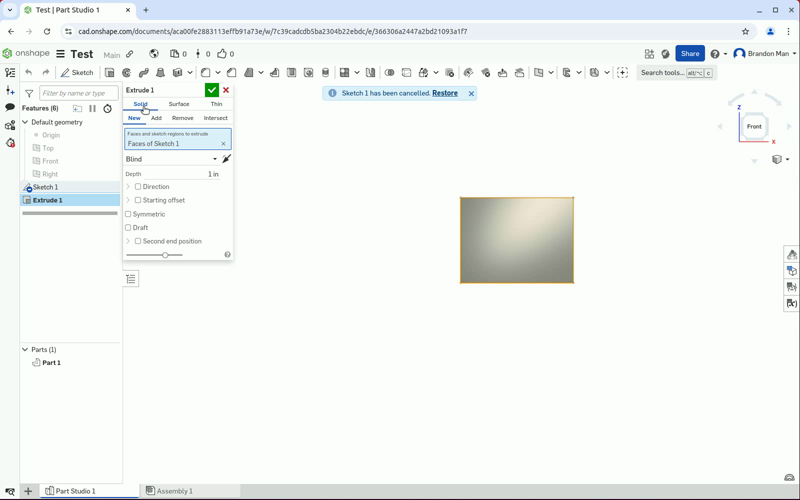
click(143, 106)
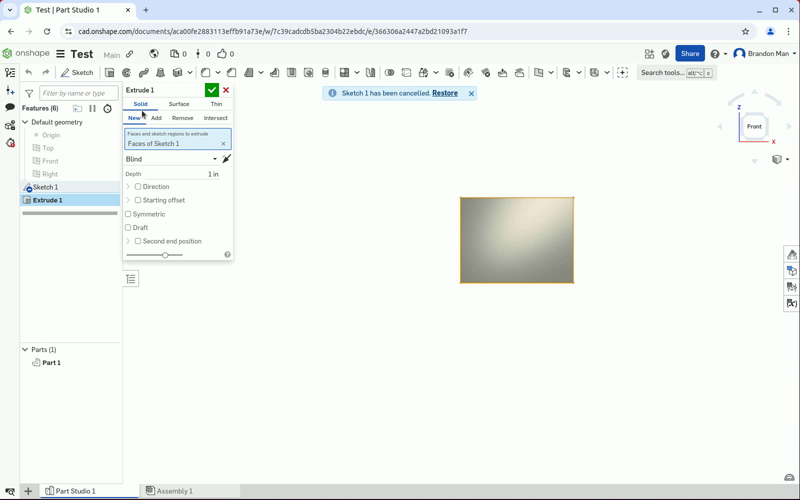
mouse_move(137, 120)
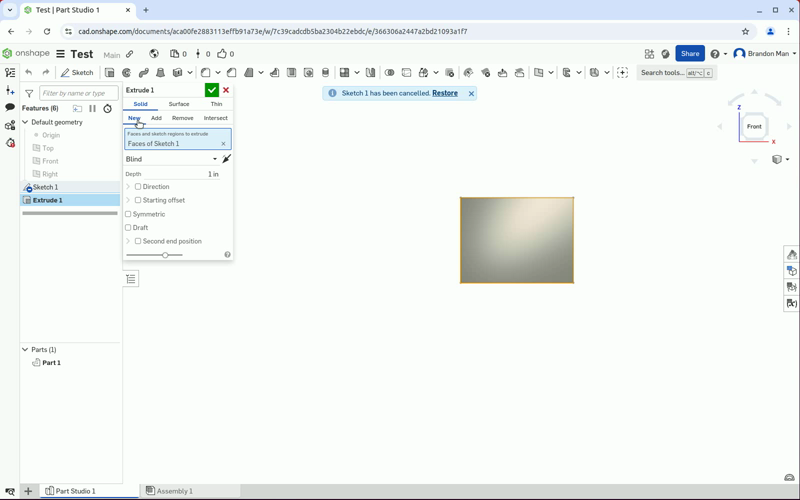
click(137, 120)
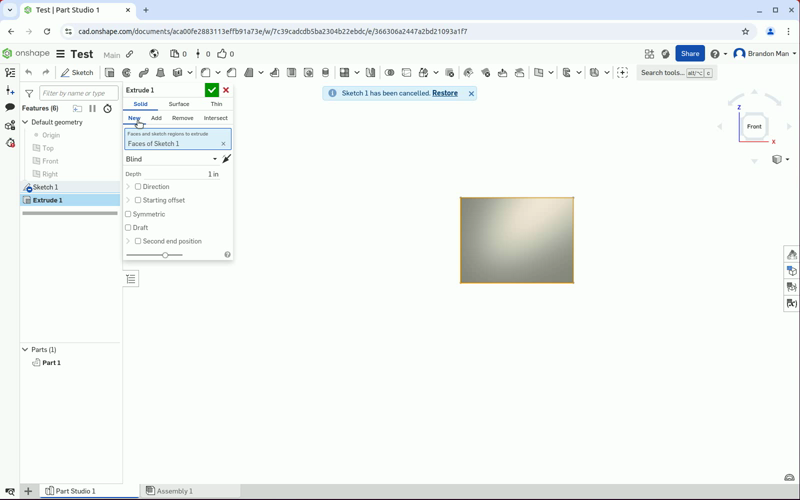
key(tab, 4)
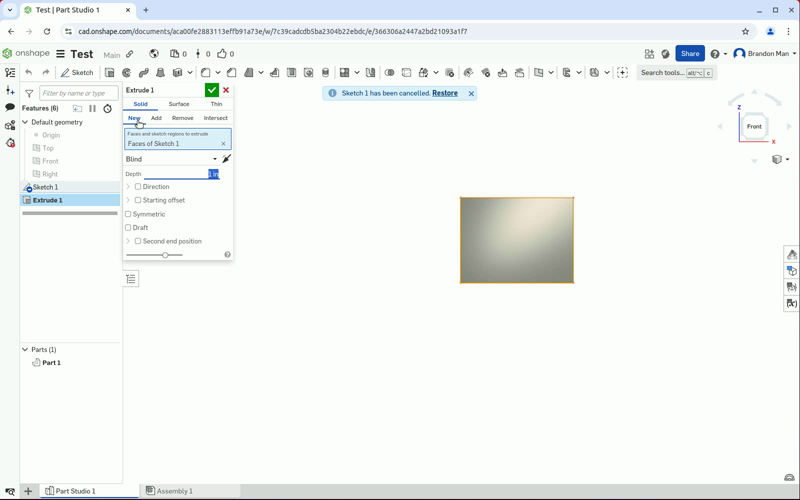
text(8.425)
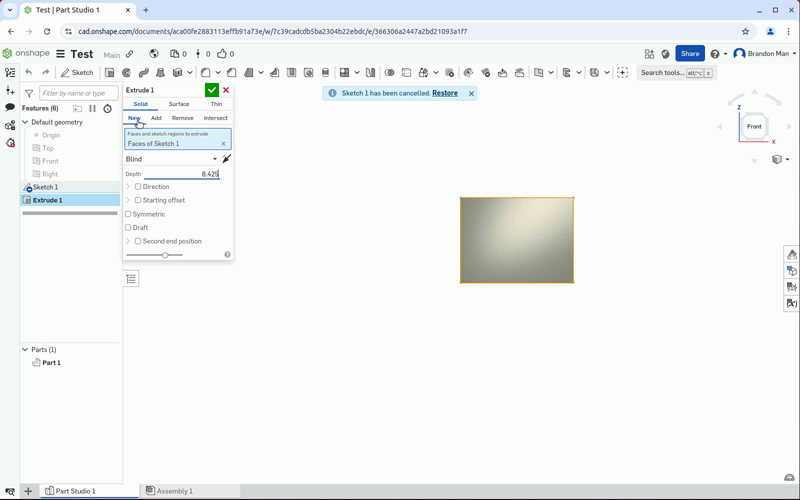
key(enter)
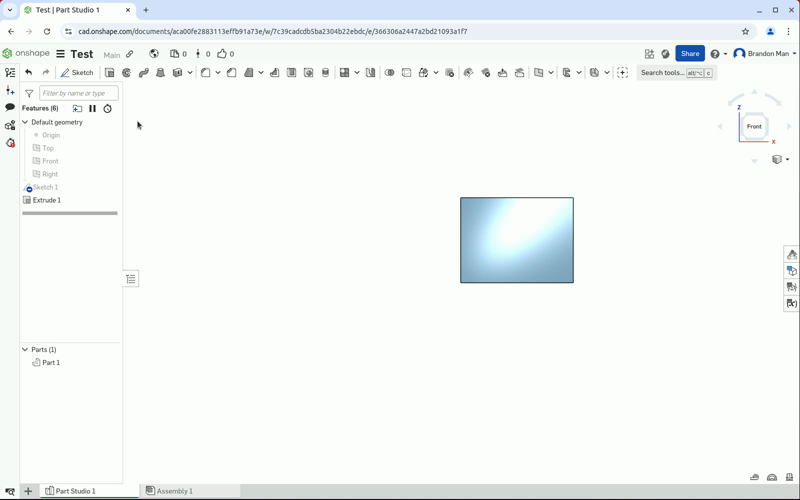
key(shift+h)
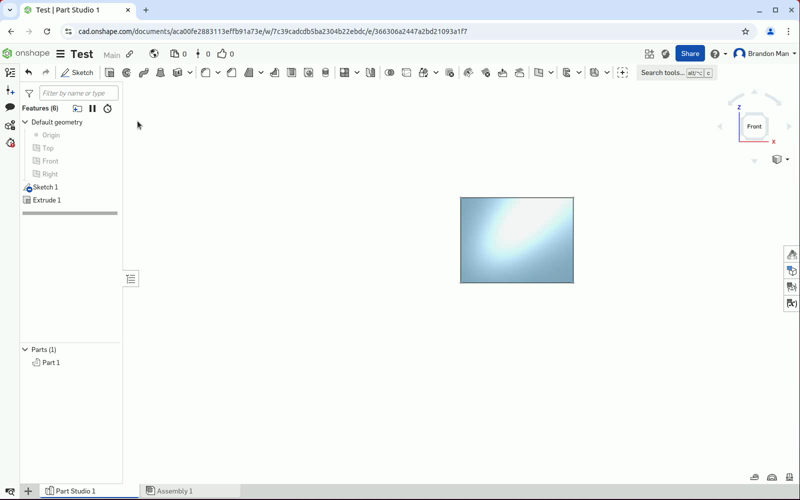
key(shift+h)
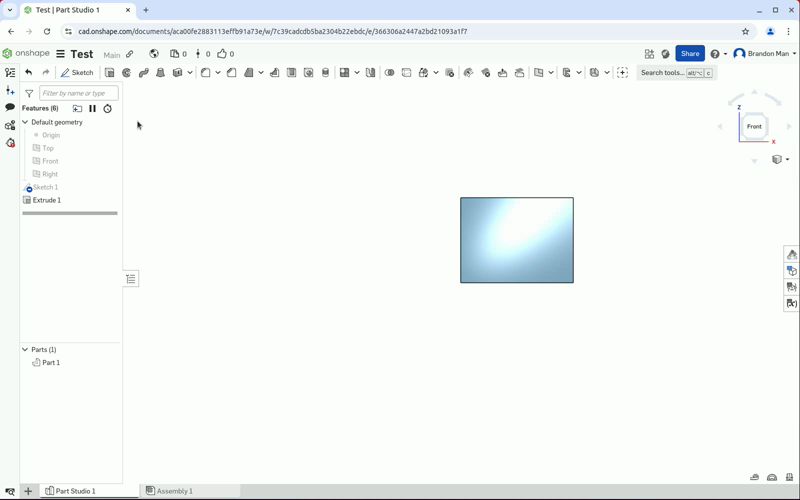
mouse_move(73, 189)
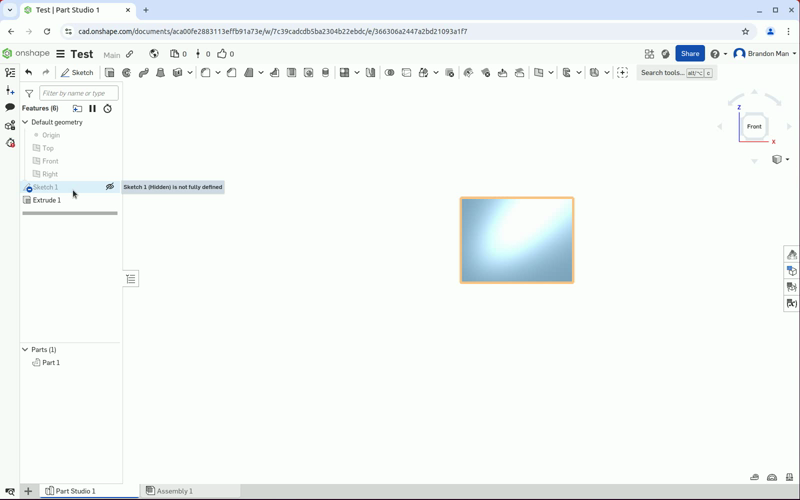
click(73, 189)
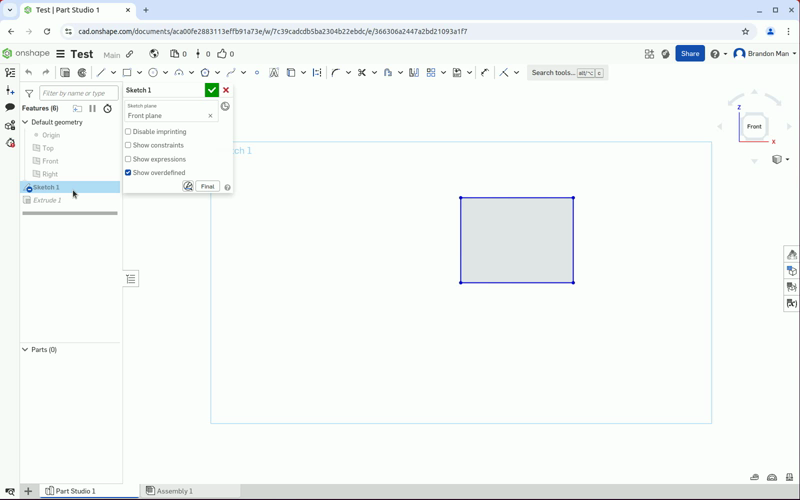
mouse_move(229, 92)
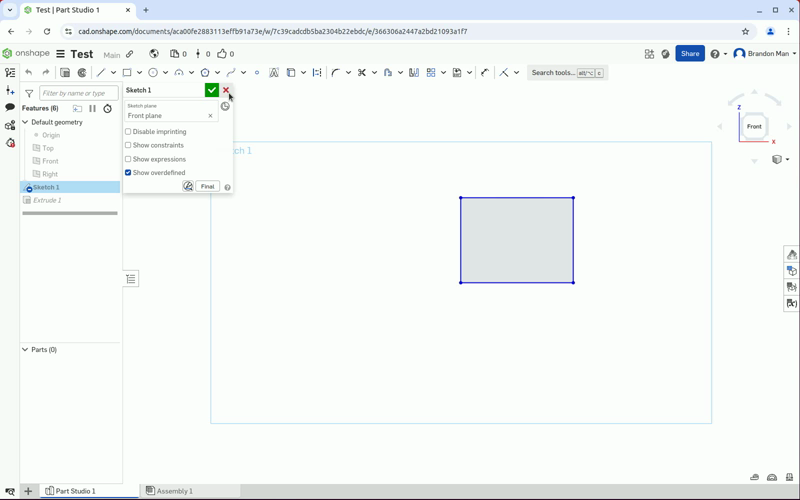
click(229, 92)
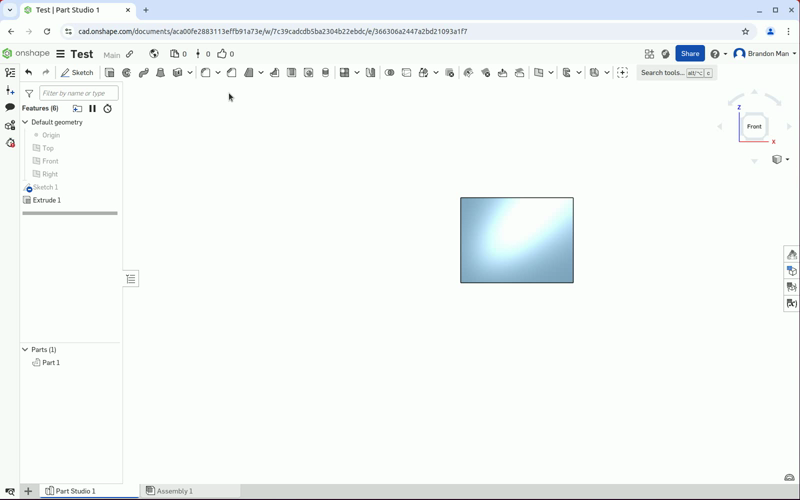
mouse_move(73, 352)
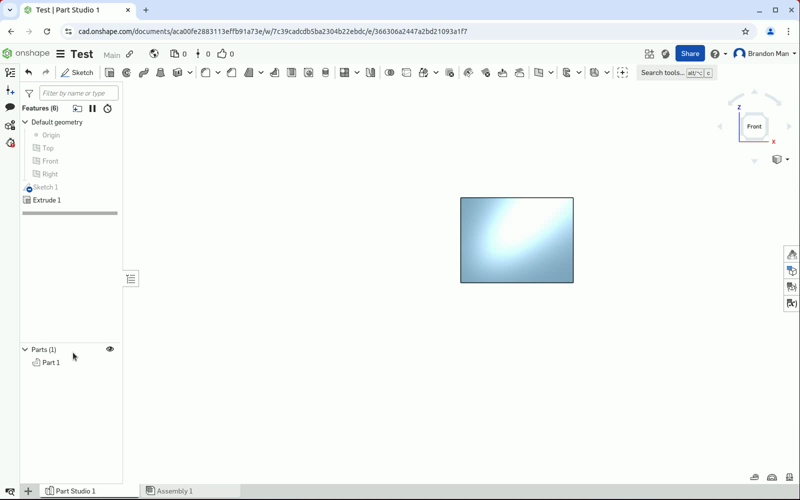
key(y)
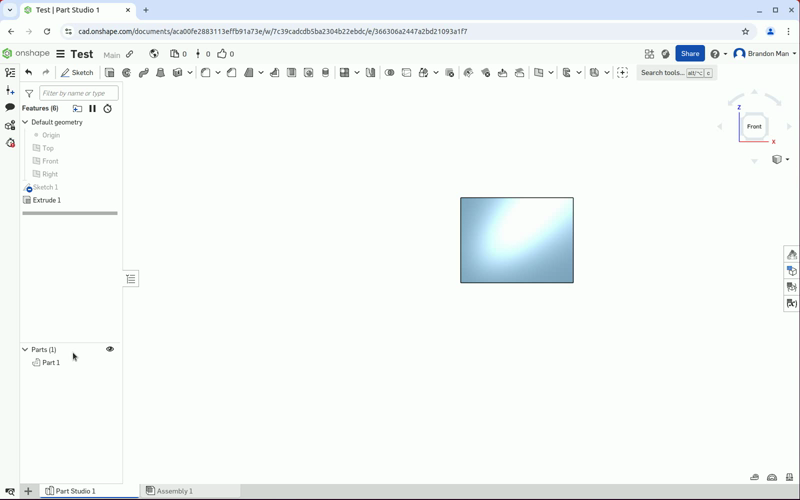
key(shift+p)
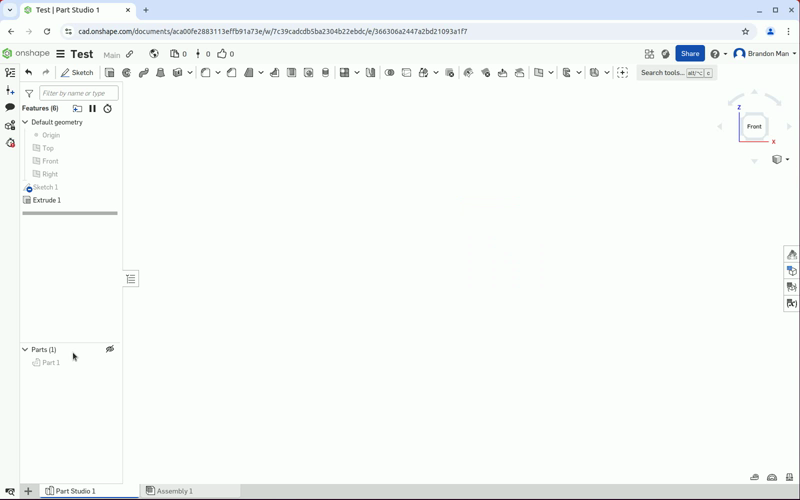
key(space)
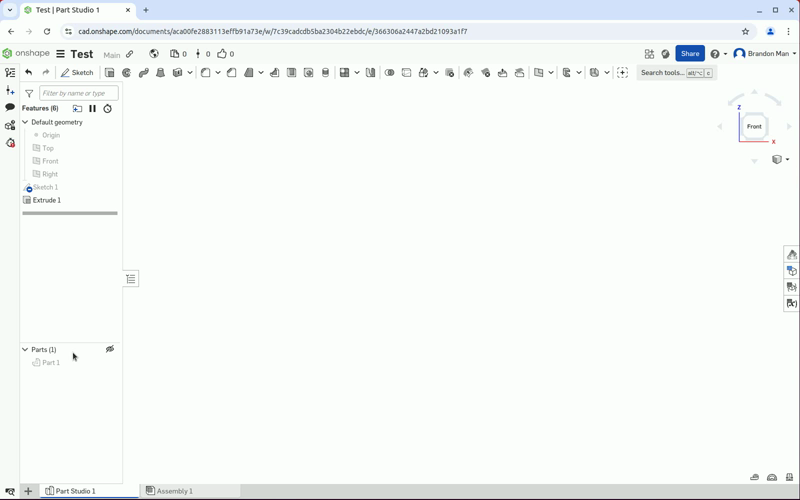
key_down(shift)
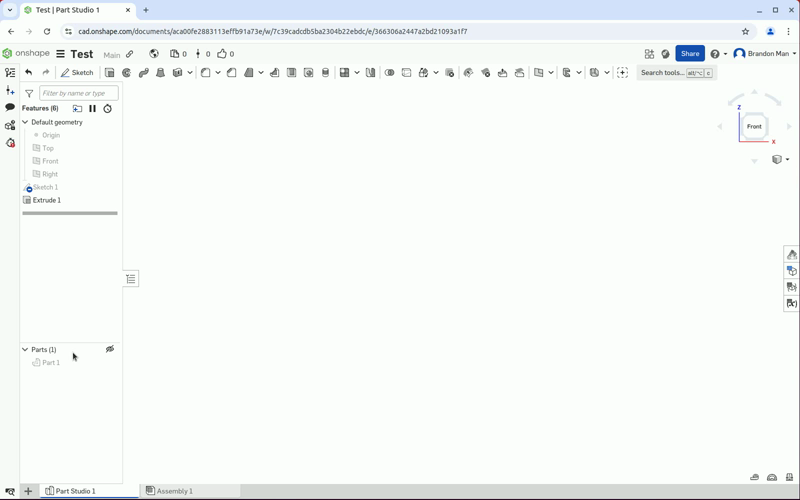
key(left)
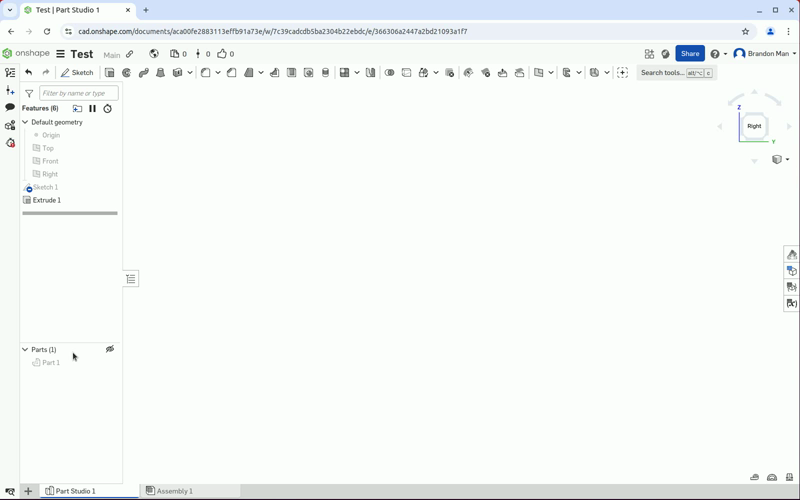
key_up(shift)
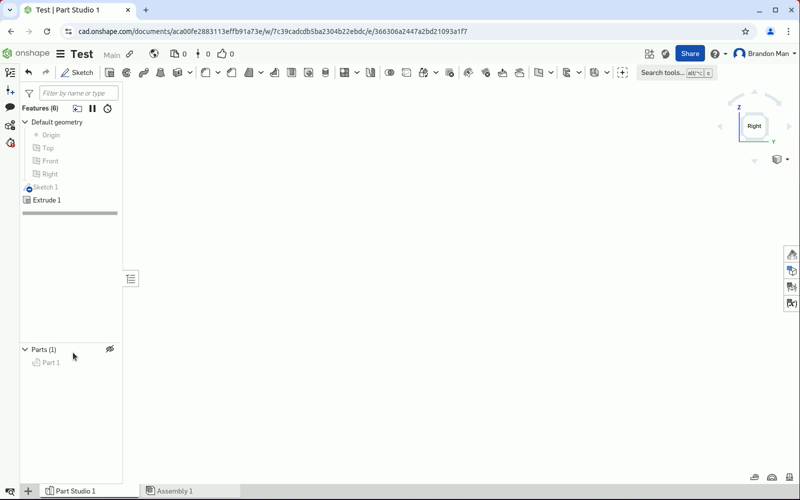
mouse_move(73, 352)
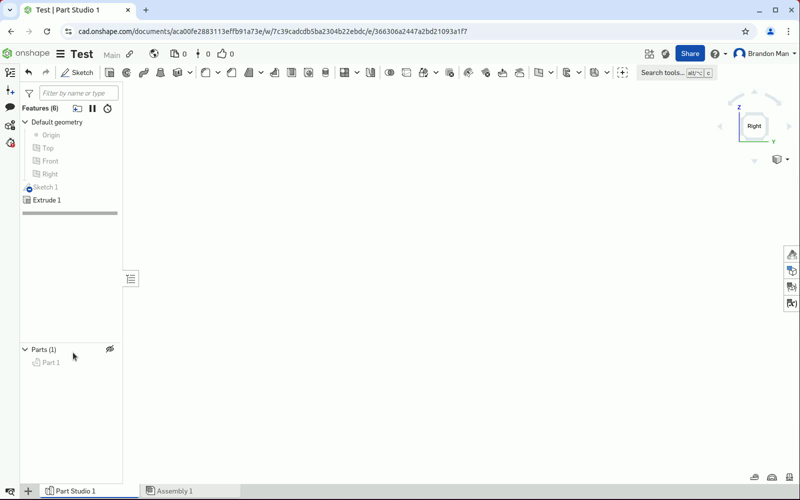
key(shift+y)
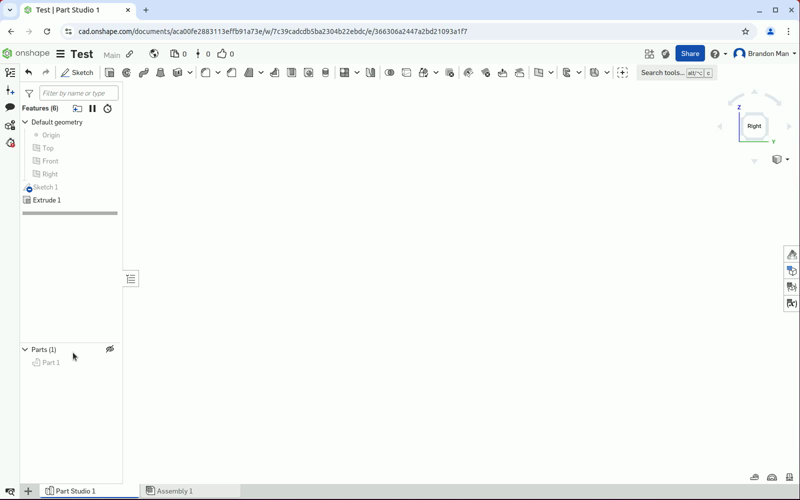
key(shift+s)
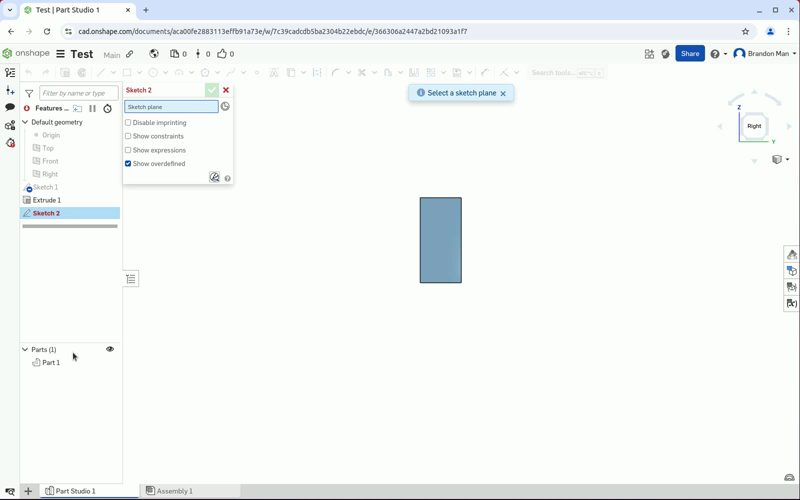
mouse_move(73, 176)
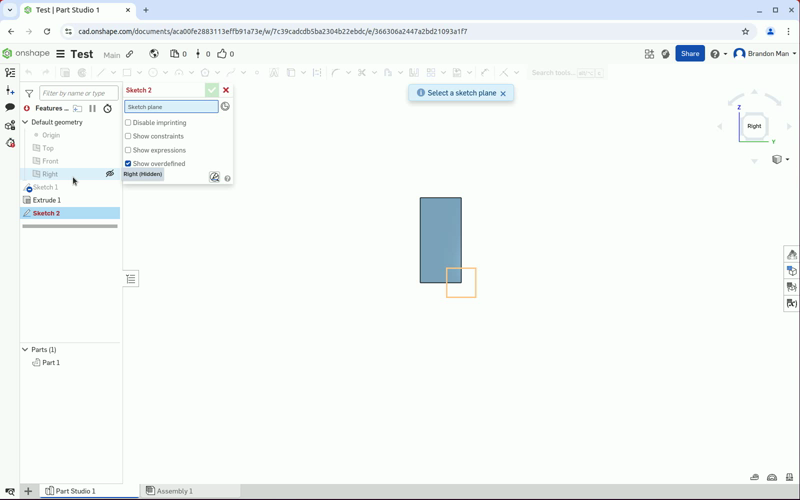
click(73, 176)
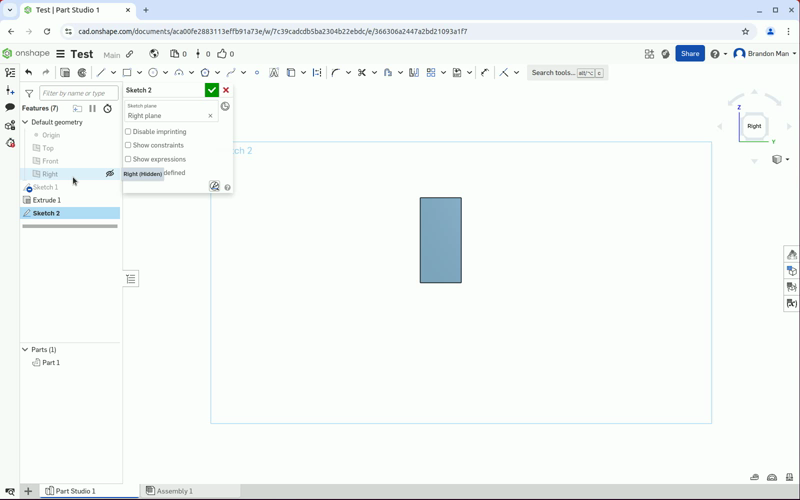
mouse_move(73, 352)
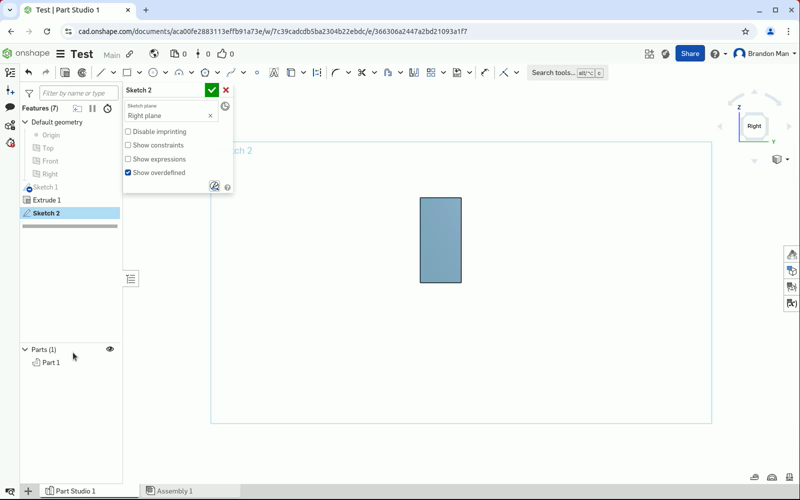
key(y)
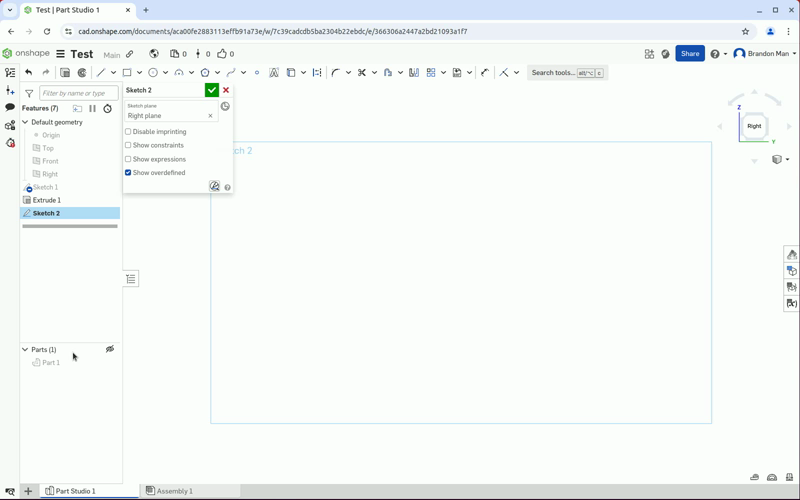
key(l)
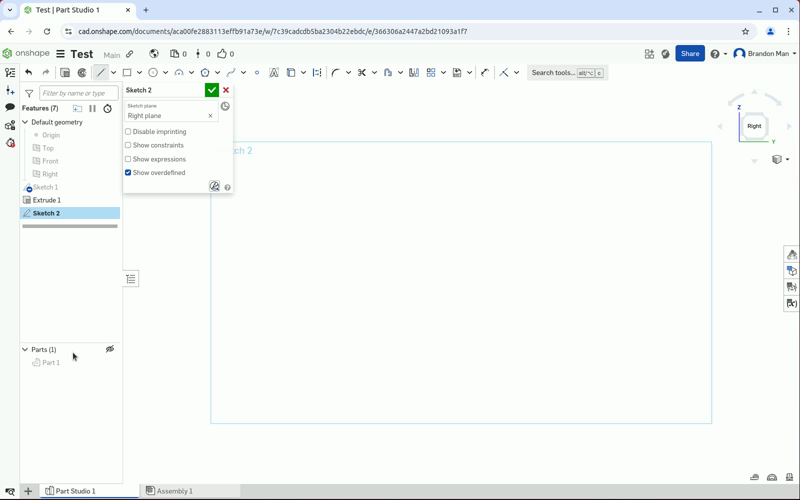
key_down(shift)
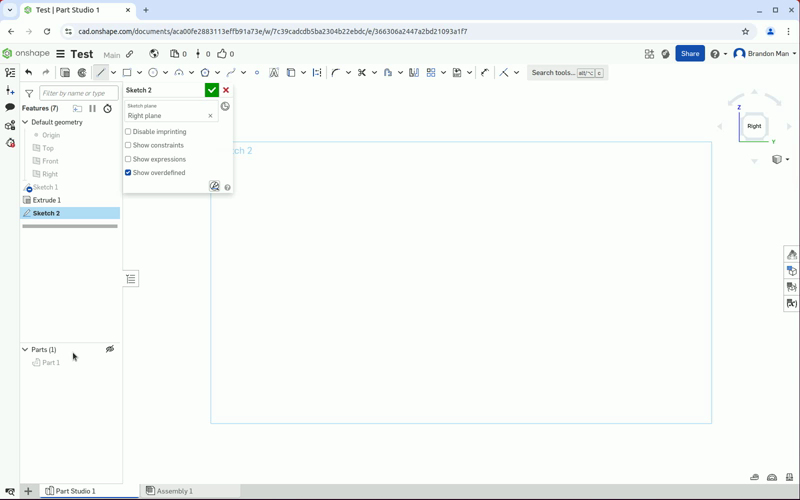
mouse_move(425, 276)
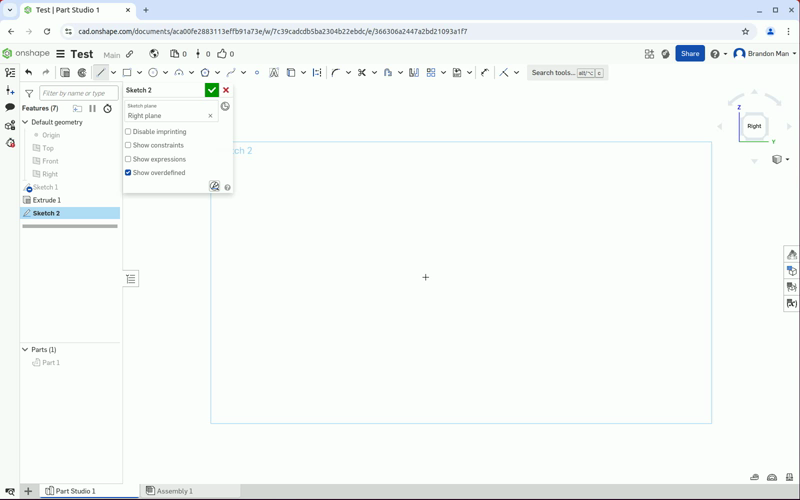
click(425, 276)
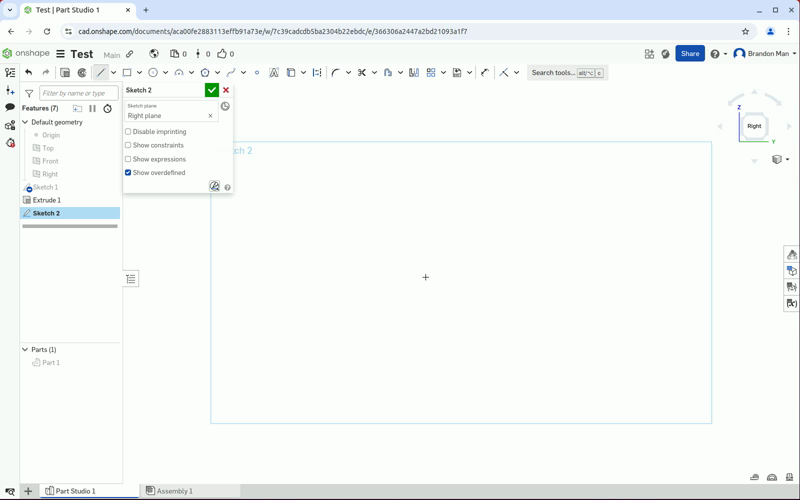
key_up(shift)
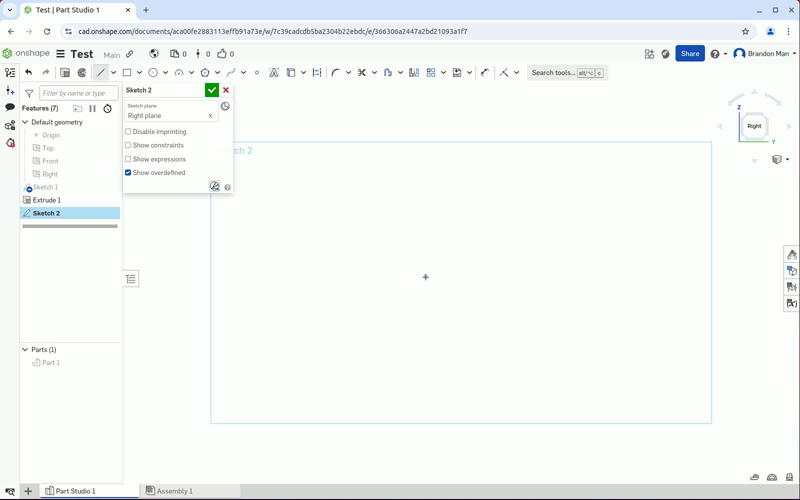
key_down(shift)
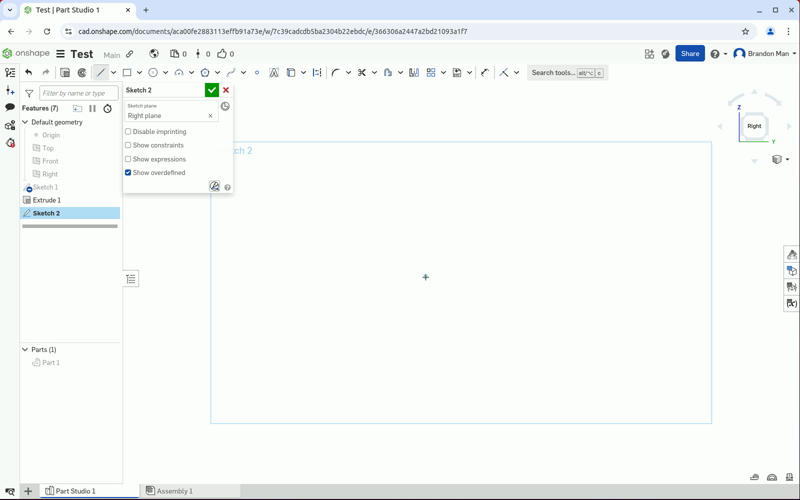
mouse_move(455, 276)
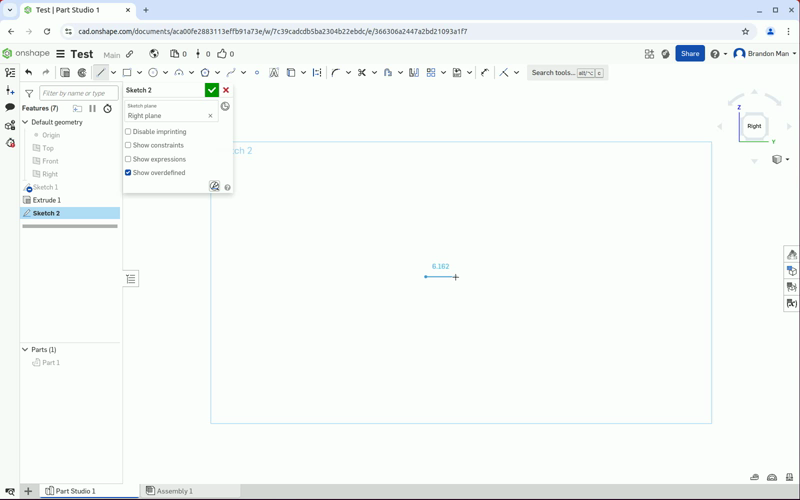
mouse_move(454, 276)
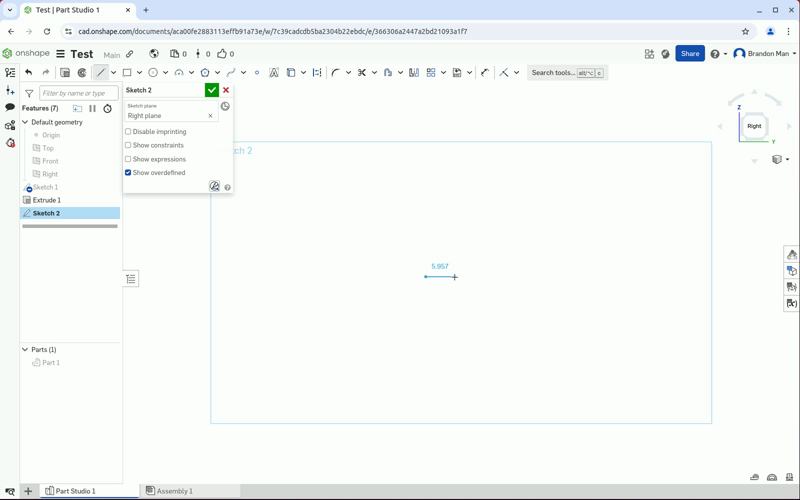
click(454, 276)
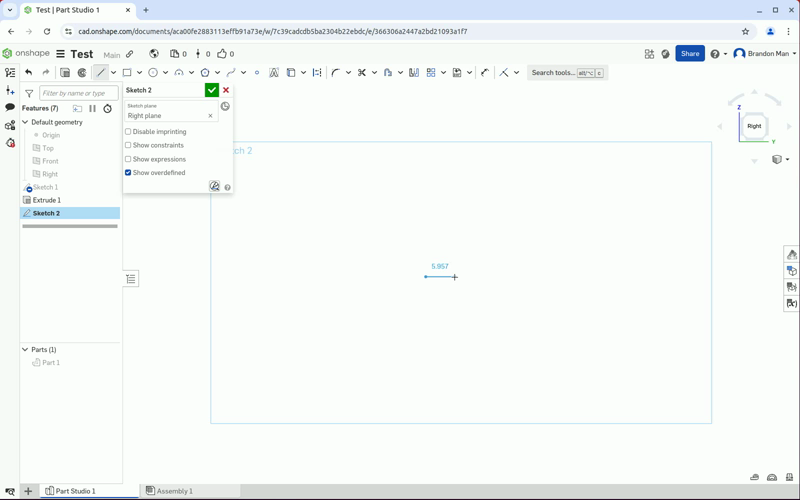
key_up(shift)
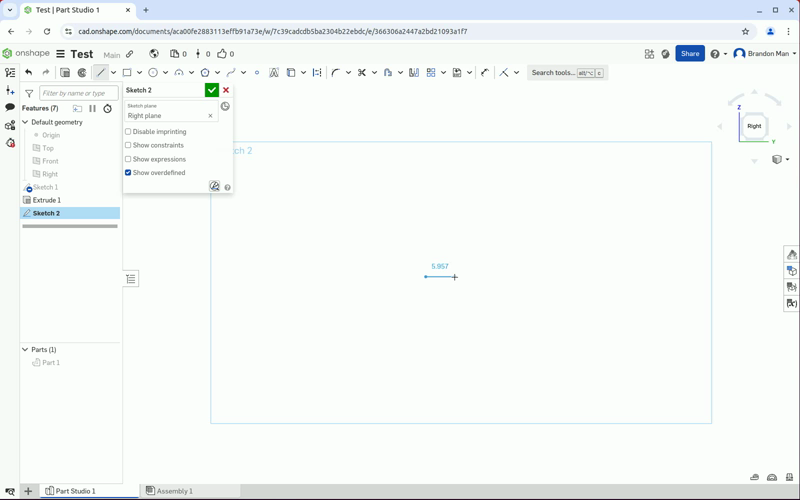
key_down(shift)
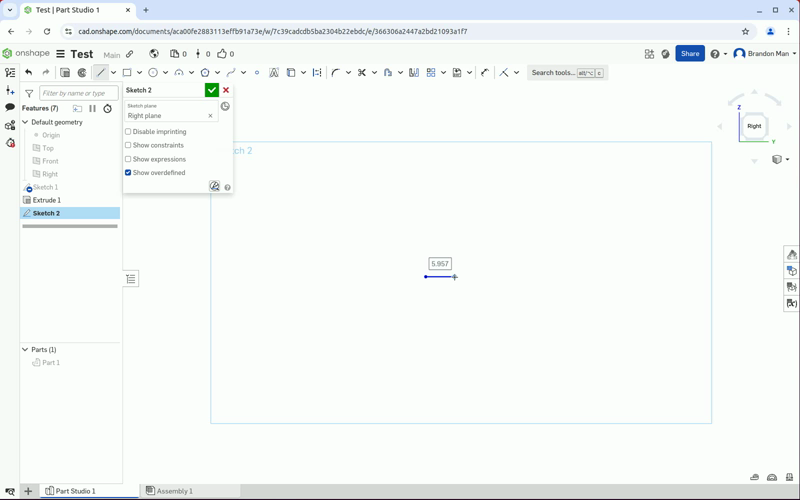
mouse_move(454, 202)
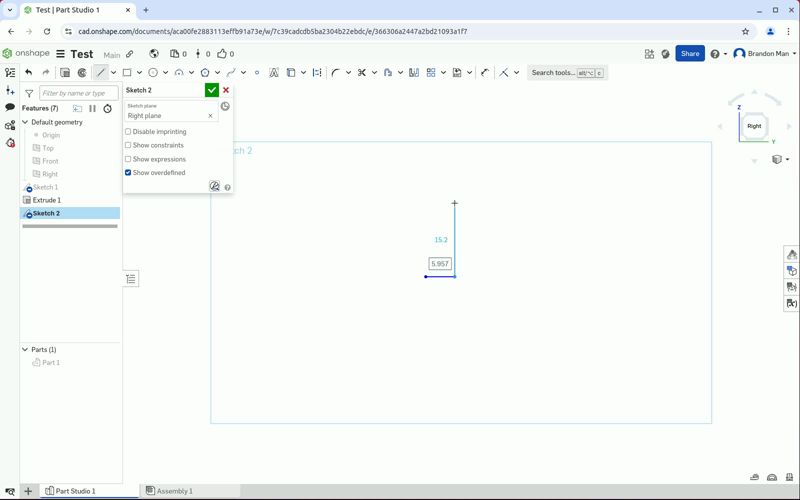
click(454, 202)
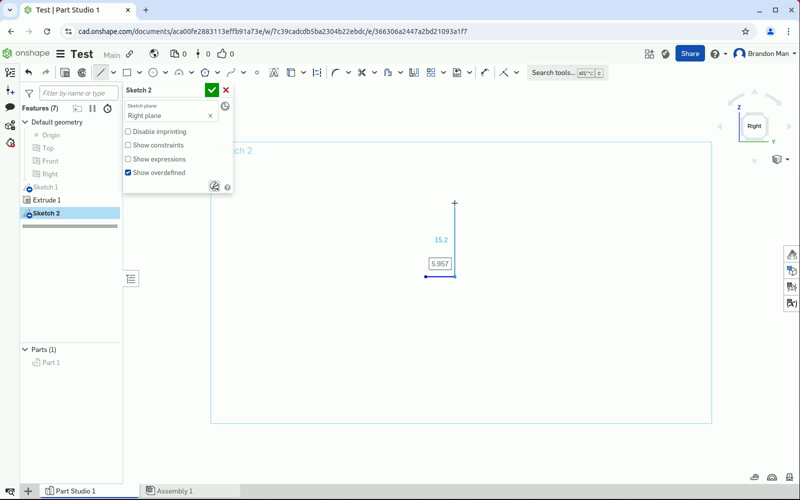
key_up(shift)
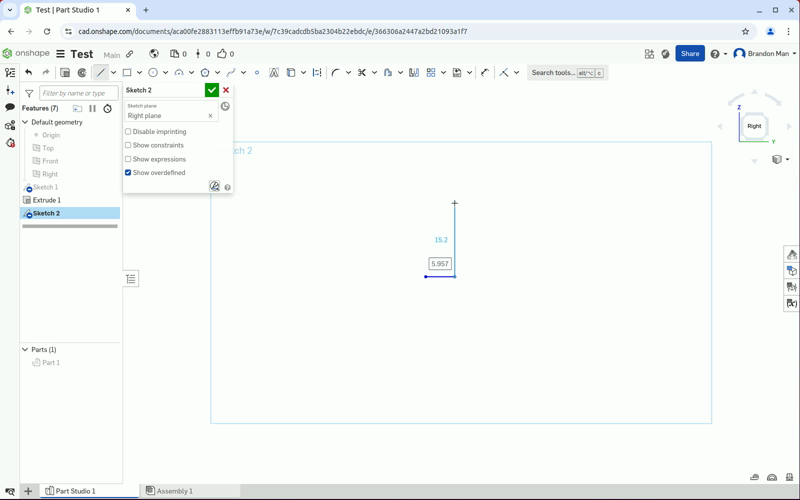
key_down(shift)
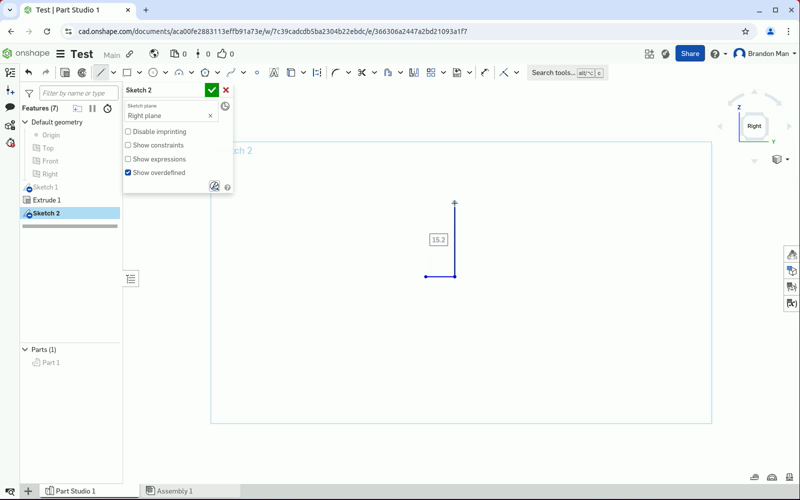
mouse_move(484, 202)
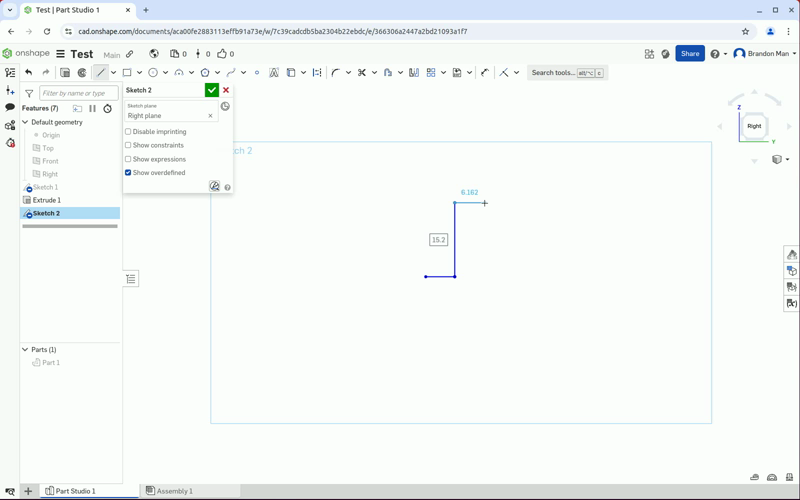
mouse_move(425, 202)
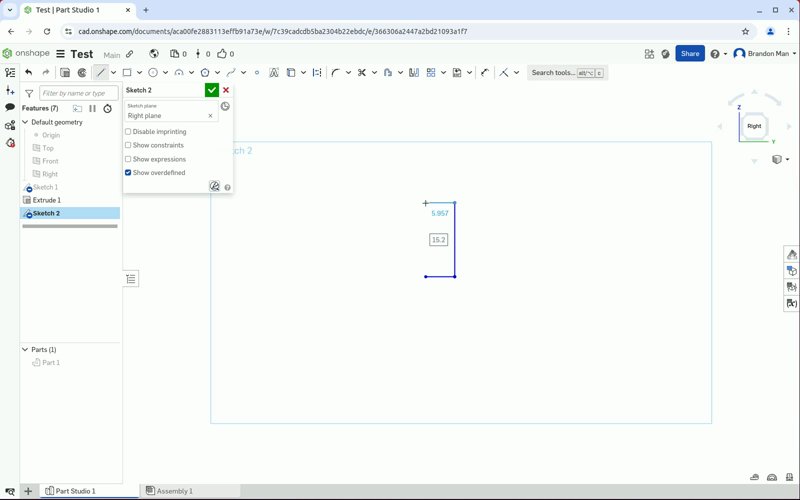
click(425, 202)
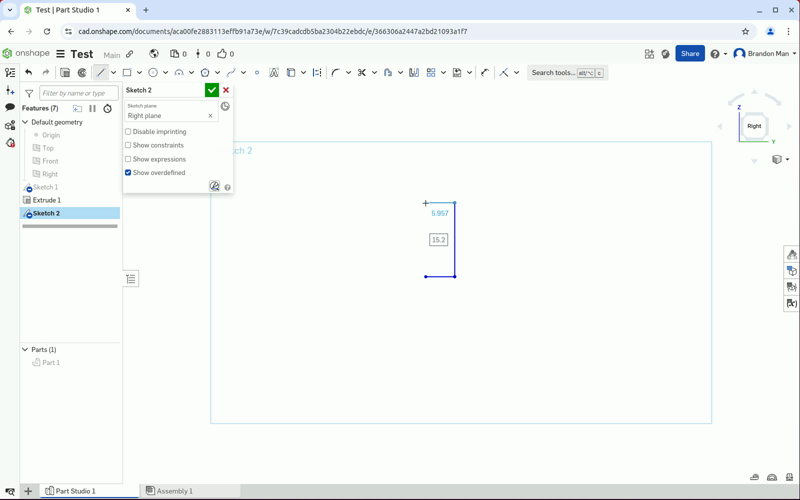
key_up(shift)
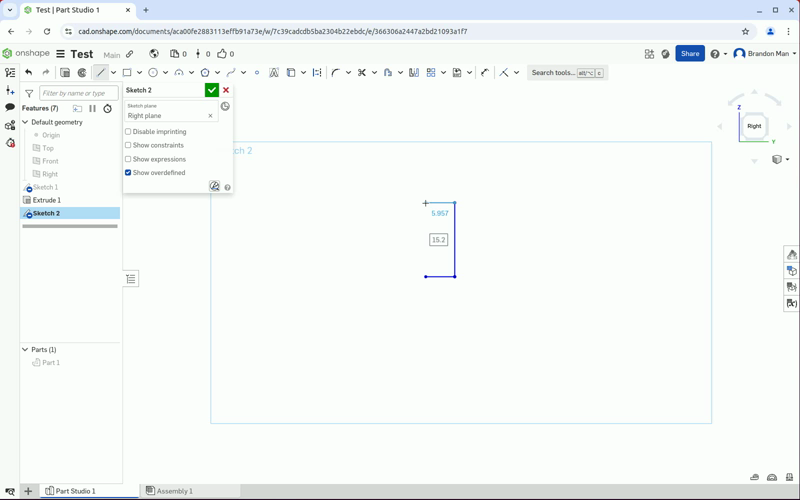
key_down(shift)
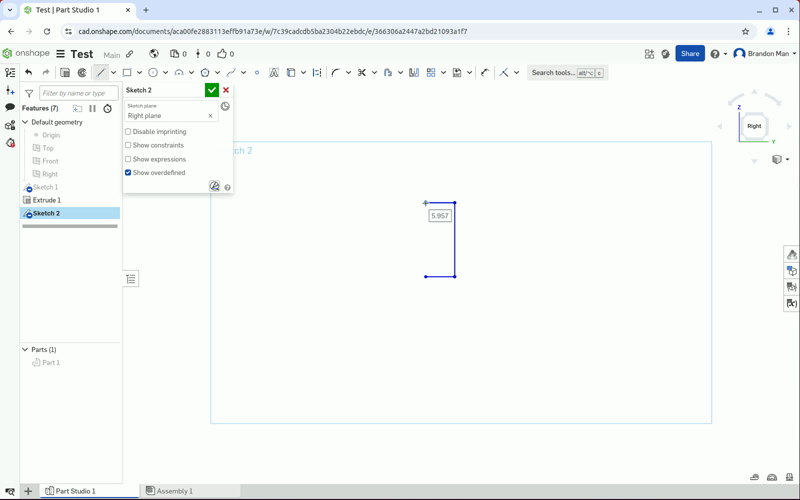
mouse_move(425, 276)
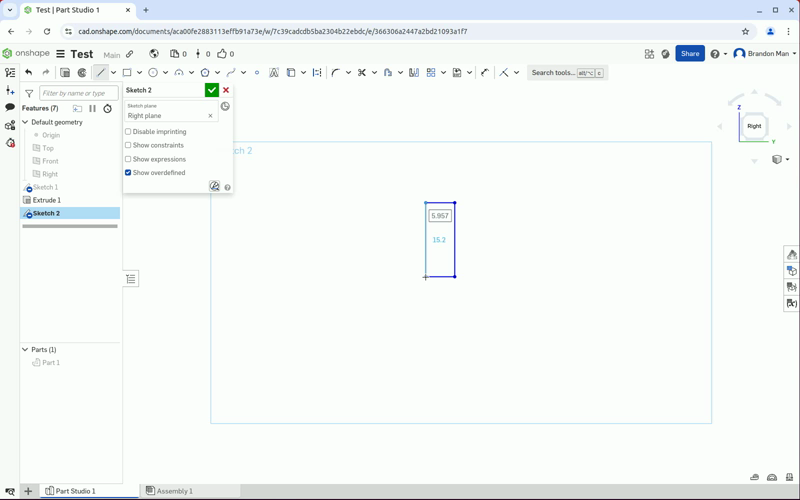
key_up(shift)
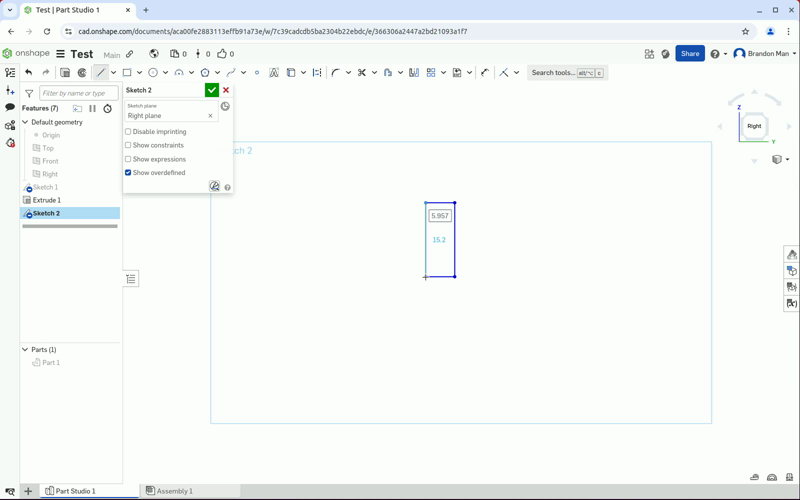
click(425, 276)
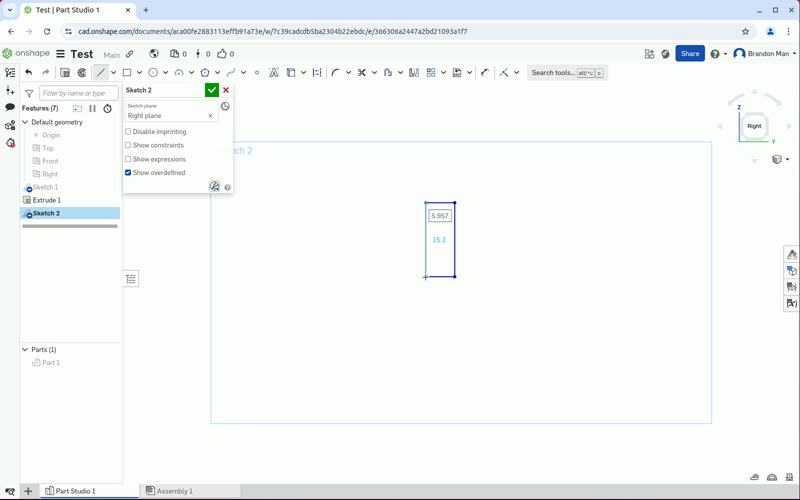
key(esc)
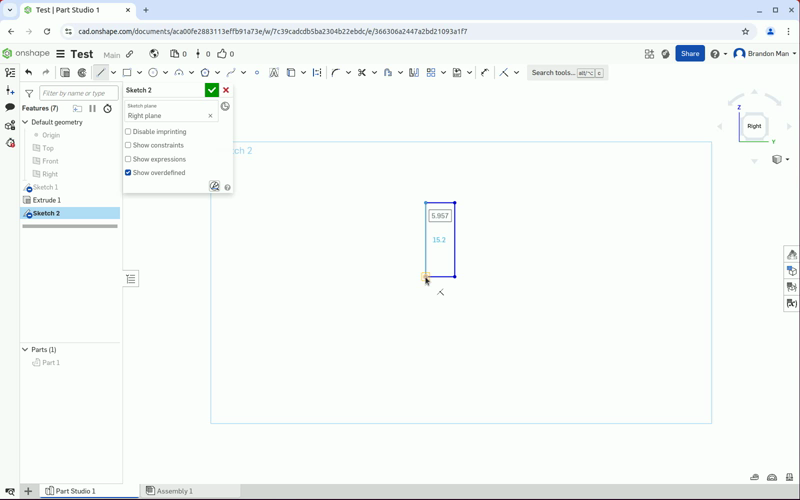
mouse_move(432, 241)
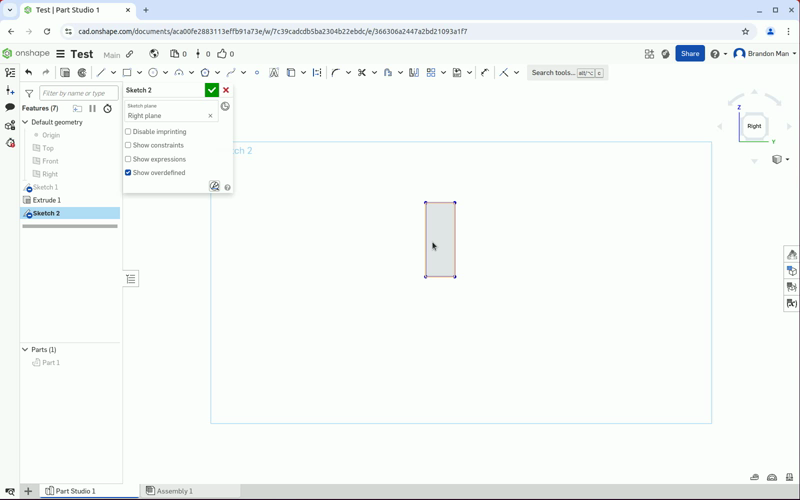
click(432, 241)
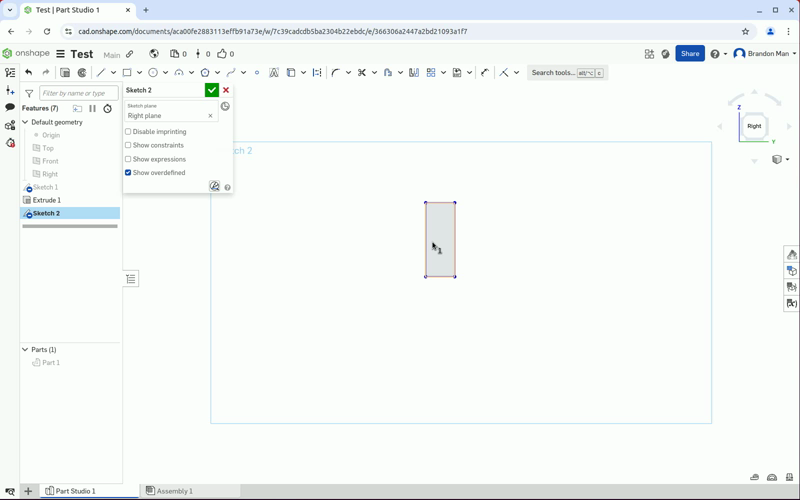
mouse_move(73, 352)
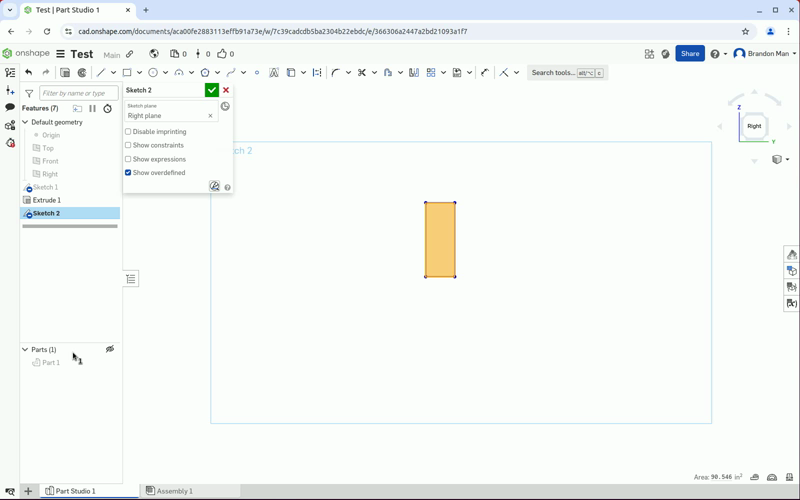
key(shift+y)
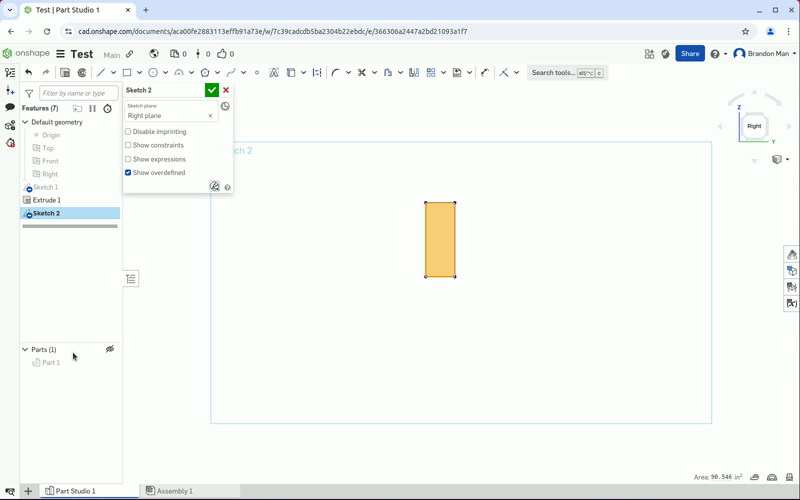
key(shift+e)
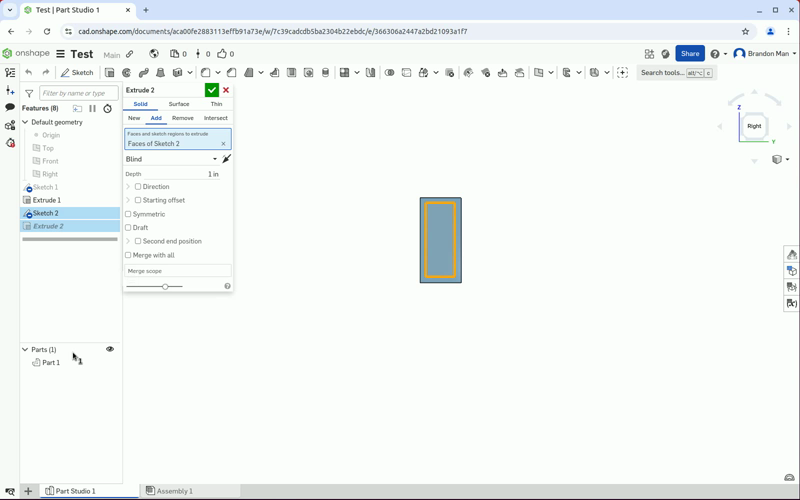
mouse_move(143, 106)
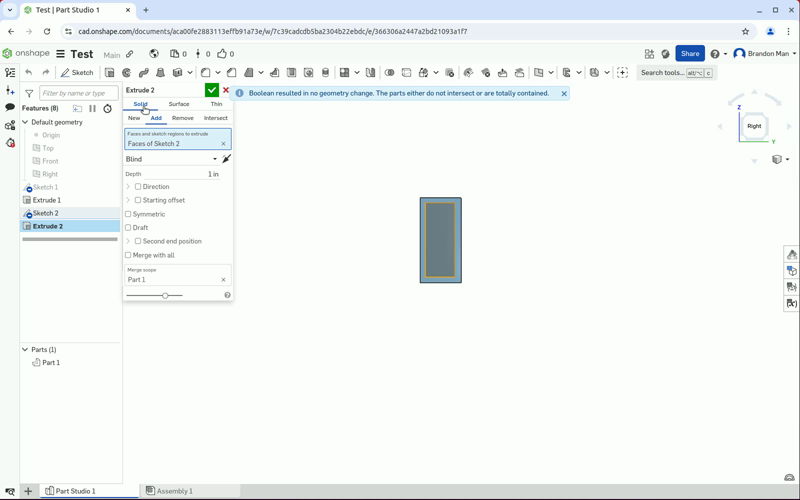
click(143, 106)
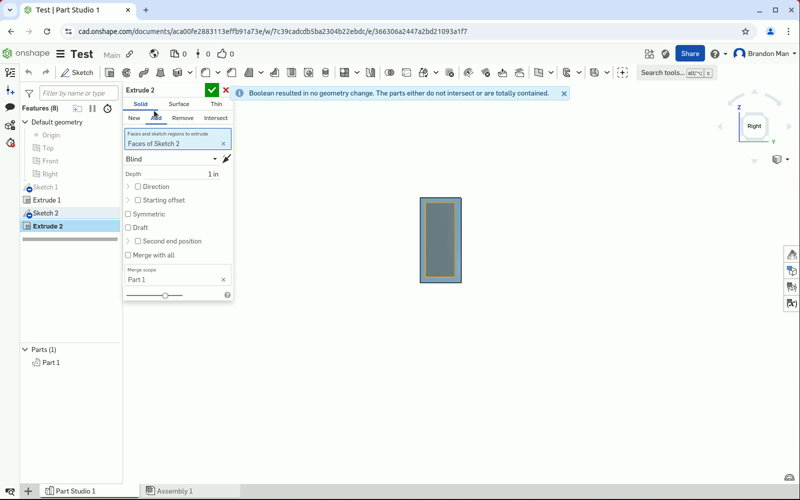
mouse_move(186, 120)
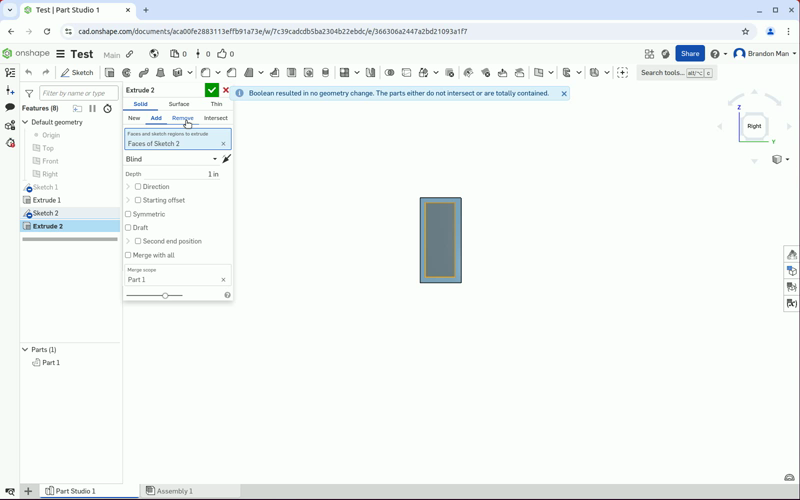
click(186, 120)
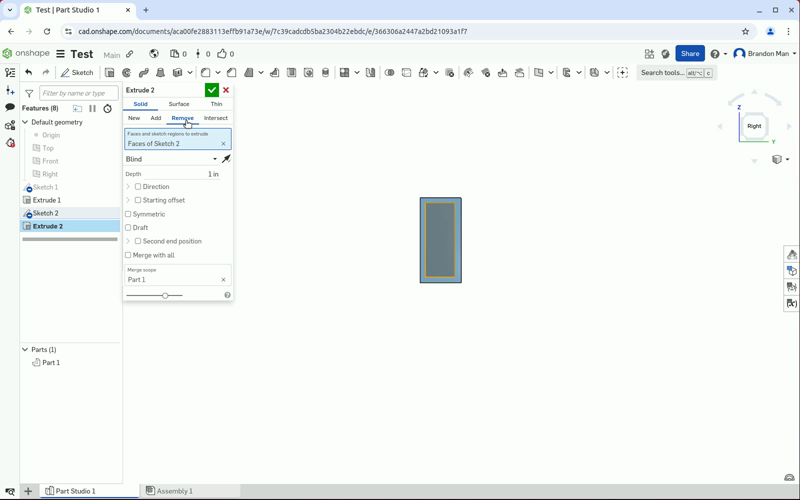
key(tab, 4)
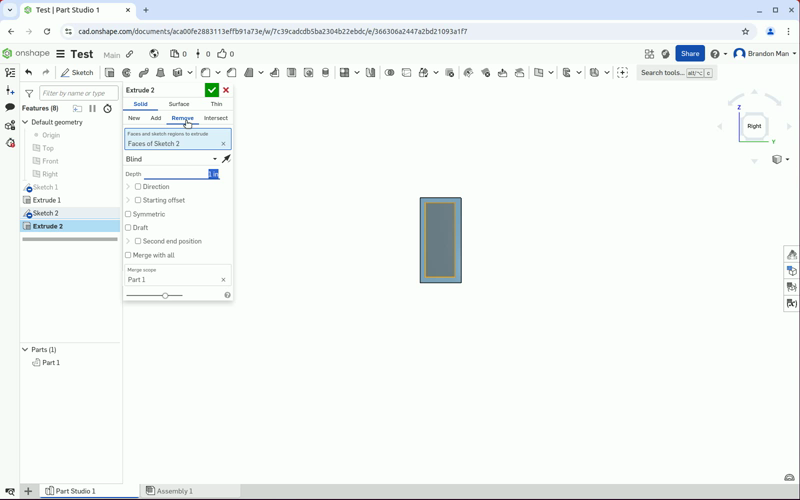
text(12.036)
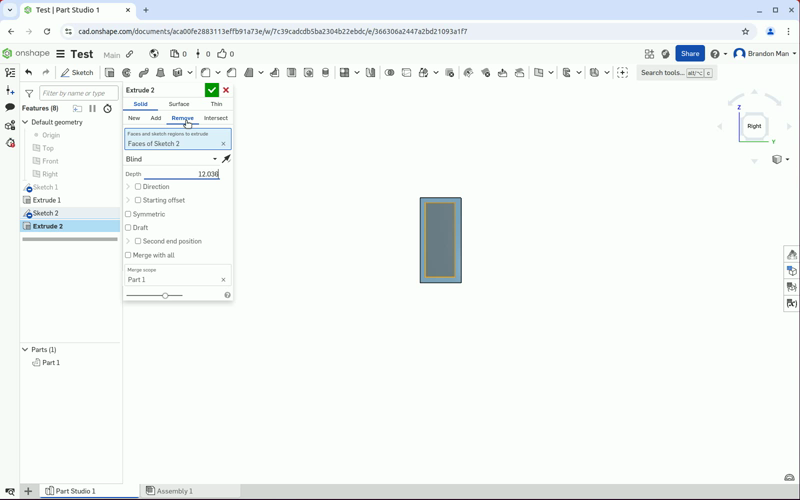
key(tab, 6)
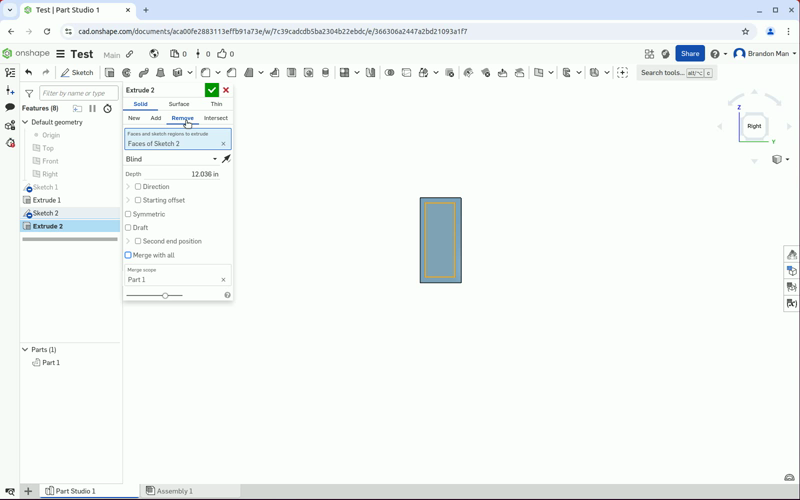
key(space)
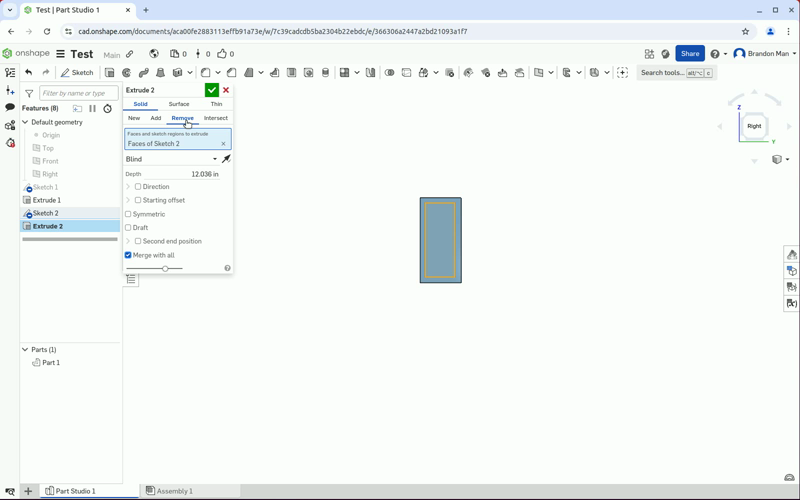
key(enter)
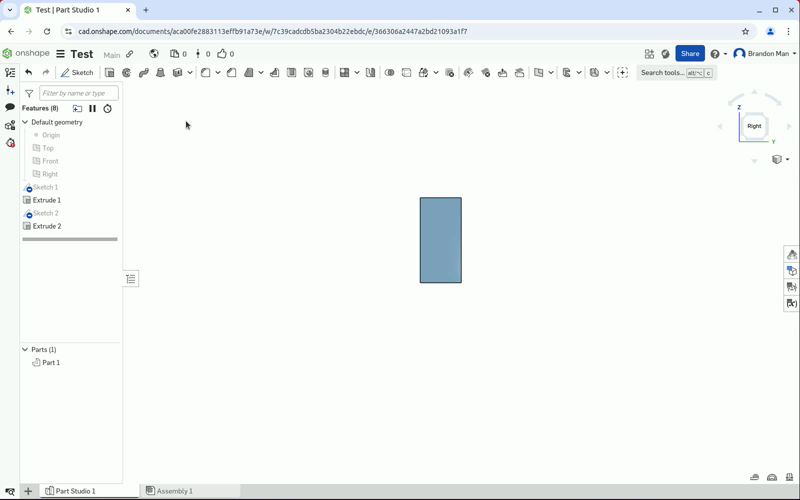
key(shift+h)
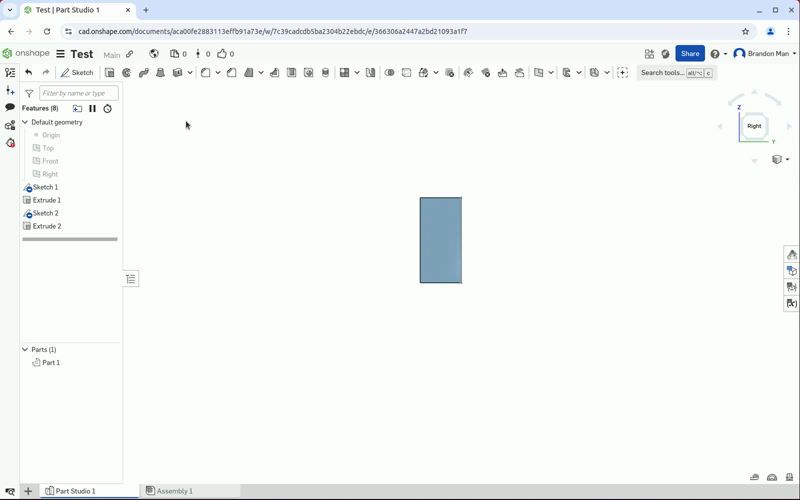
key(shift+h)
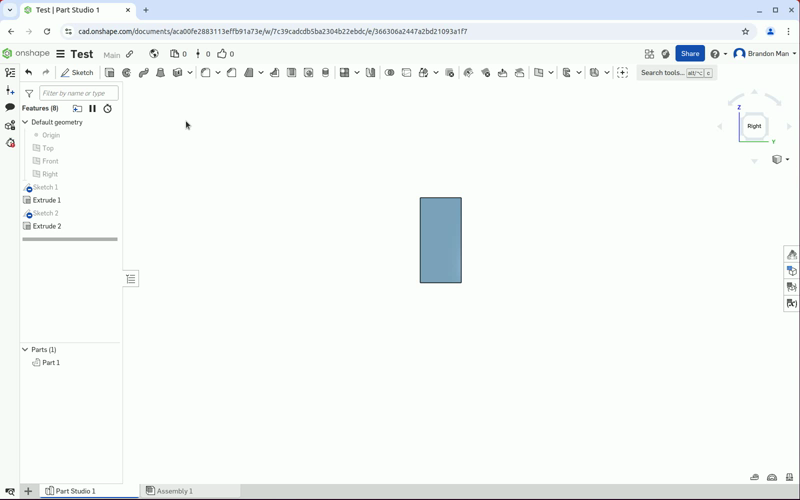
mouse_move(73, 189)
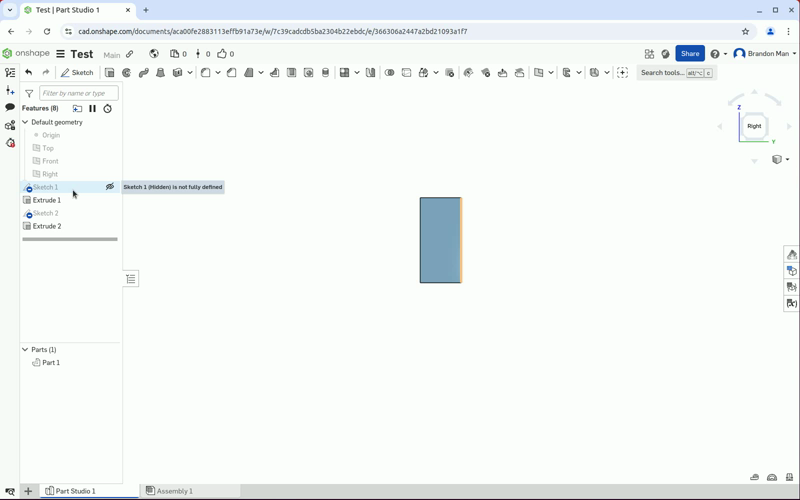
click(73, 189)
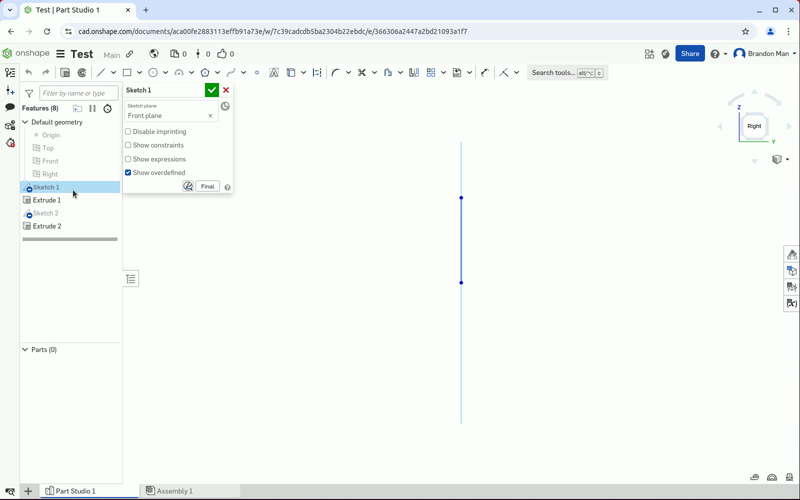
mouse_move(229, 92)
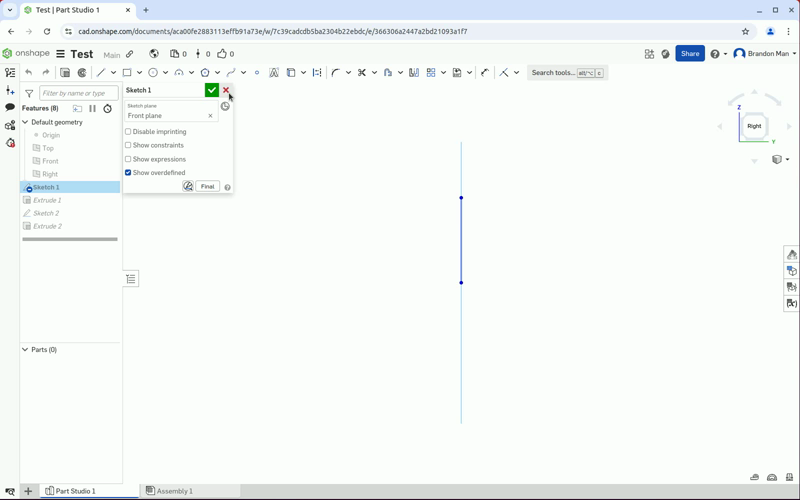
click(229, 92)
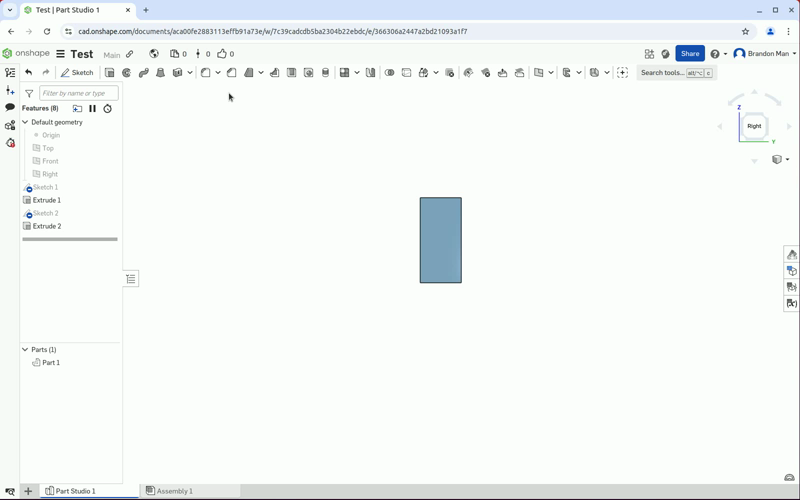
mouse_move(541, 75)
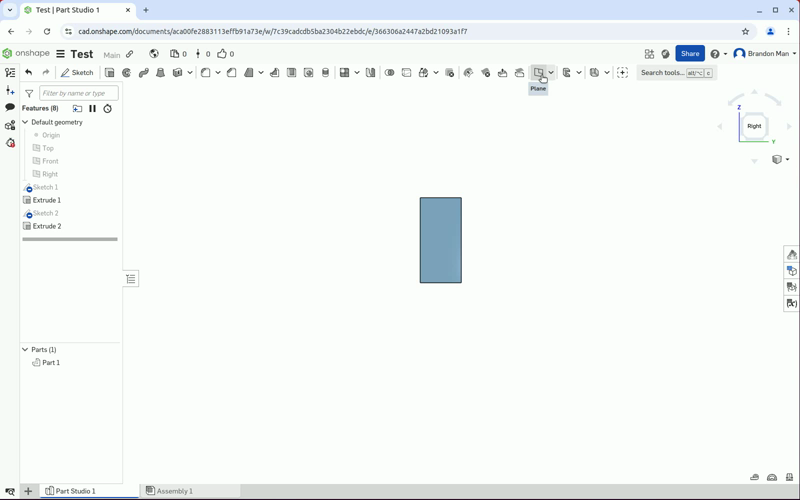
click(541, 75)
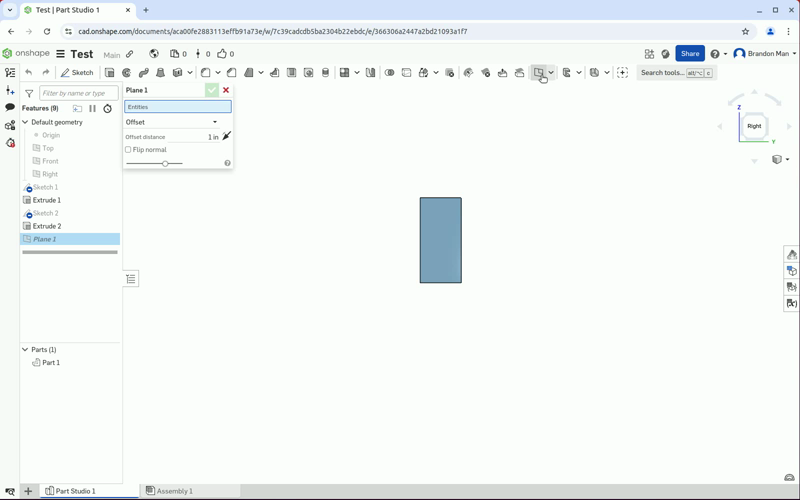
mouse_move(73, 176)
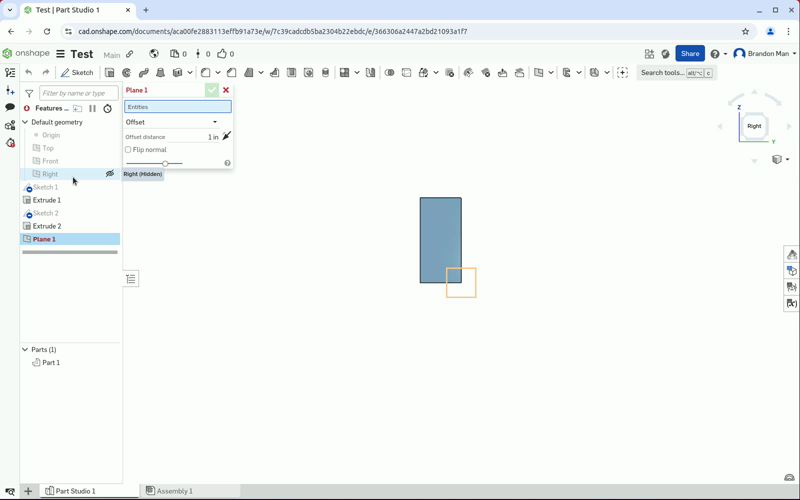
click(73, 176)
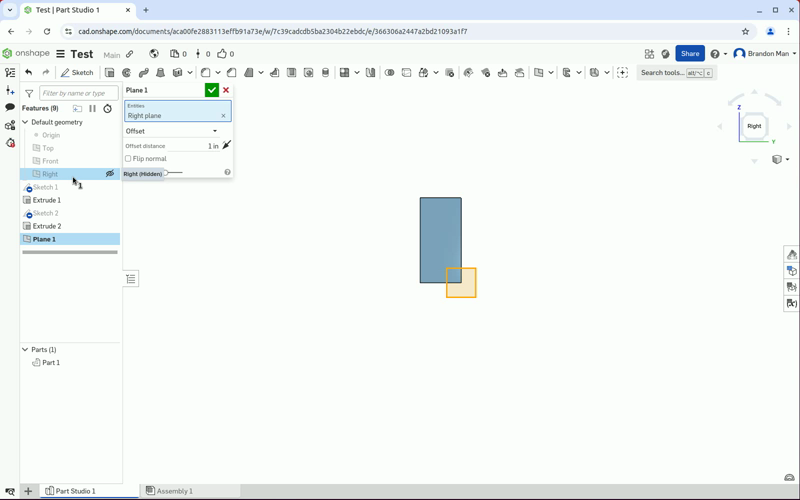
key(tab, 2)
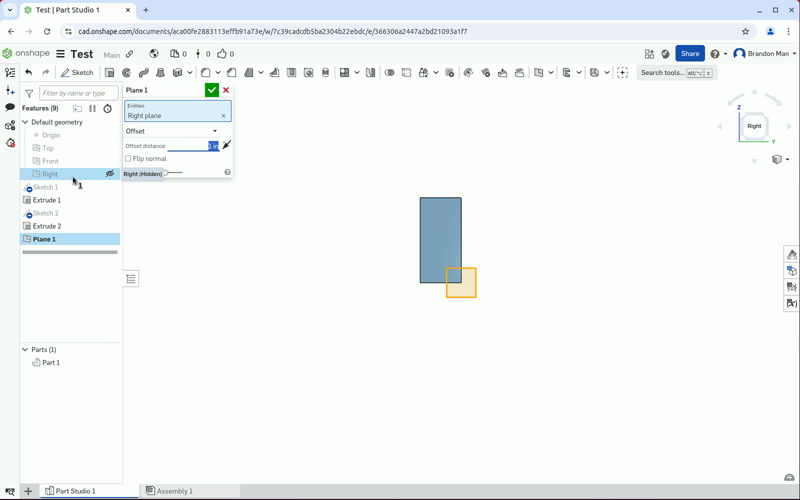
text(12.047)
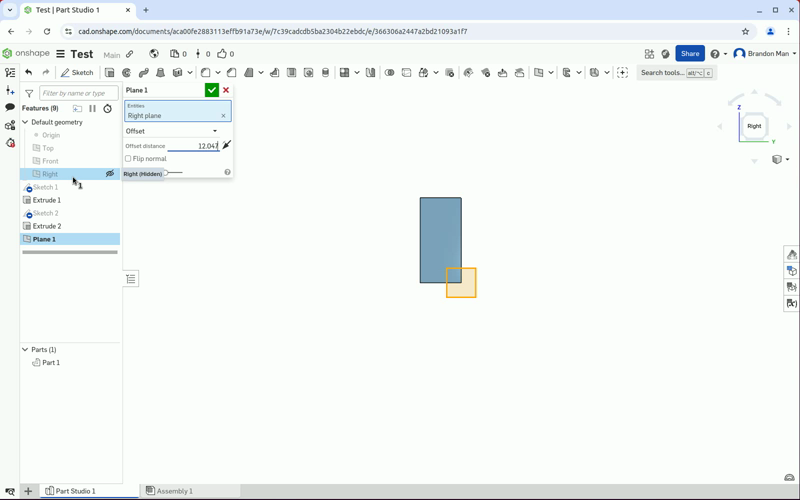
key(enter, 2)
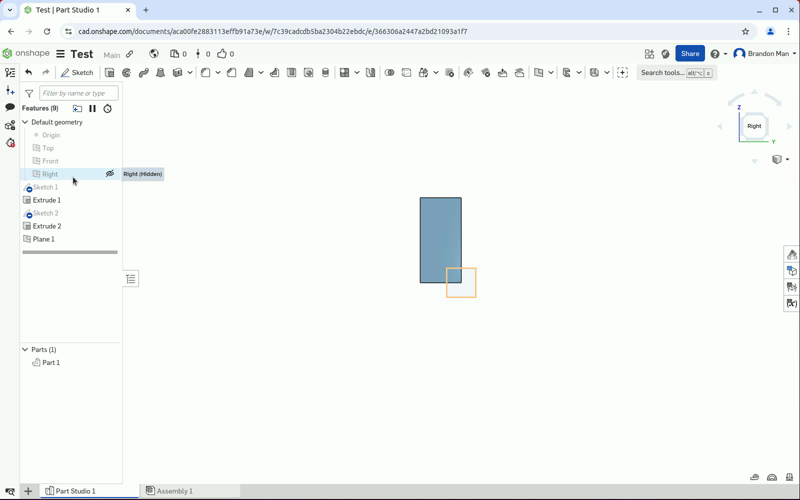
key(shift+s)
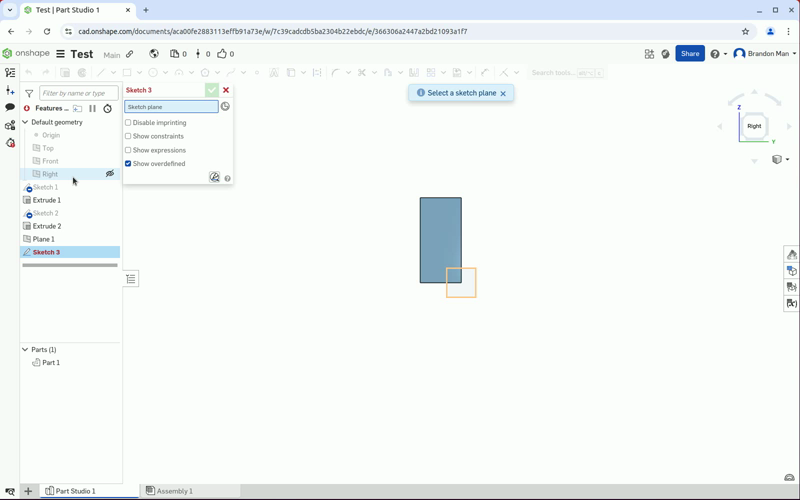
mouse_move(73, 241)
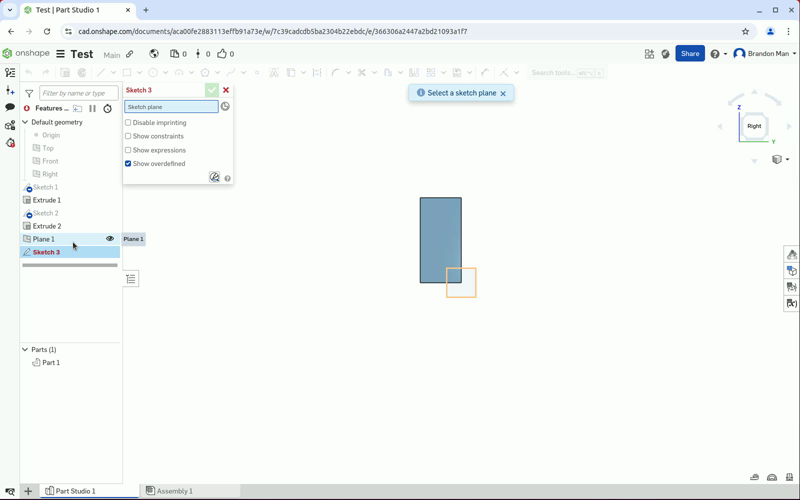
click(73, 241)
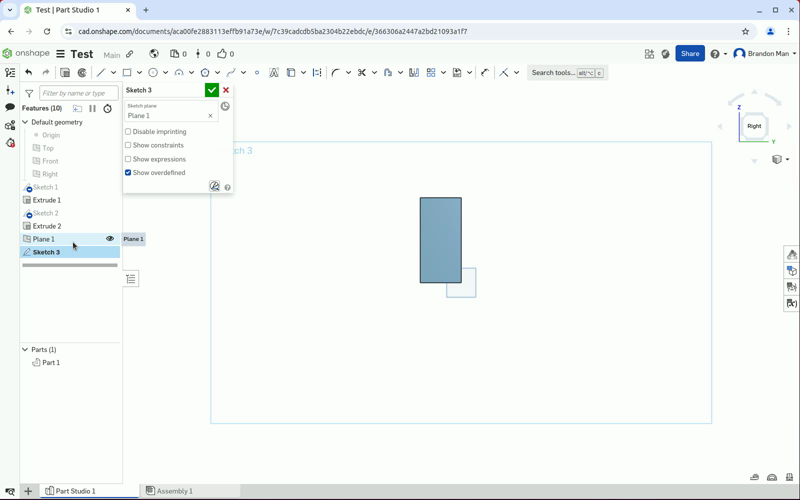
mouse_move(73, 352)
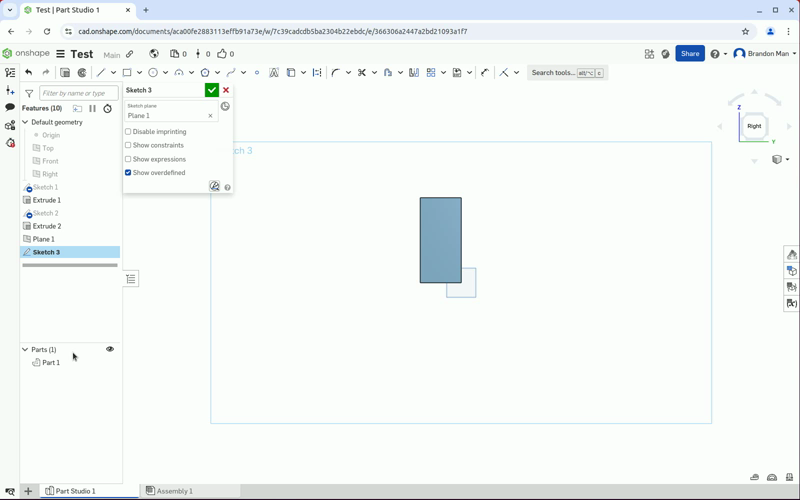
key(y)
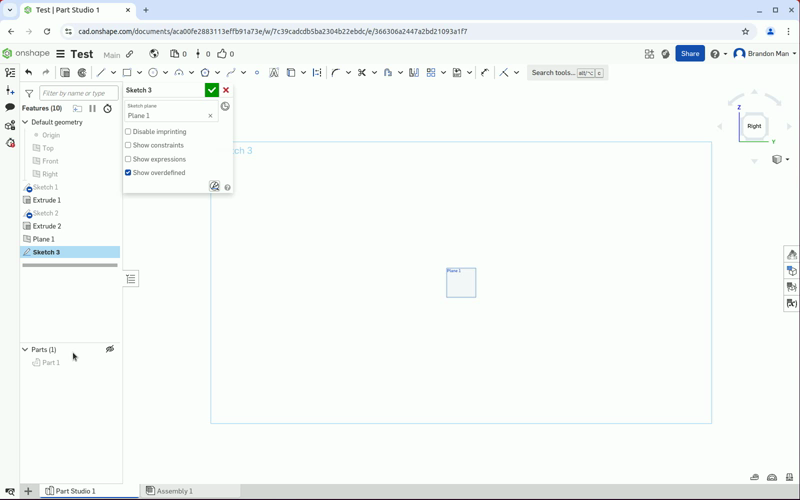
key(l)
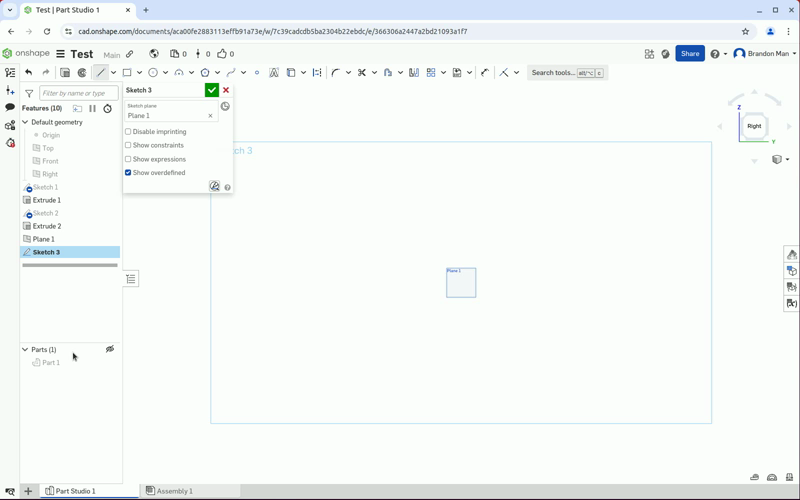
key_down(shift)
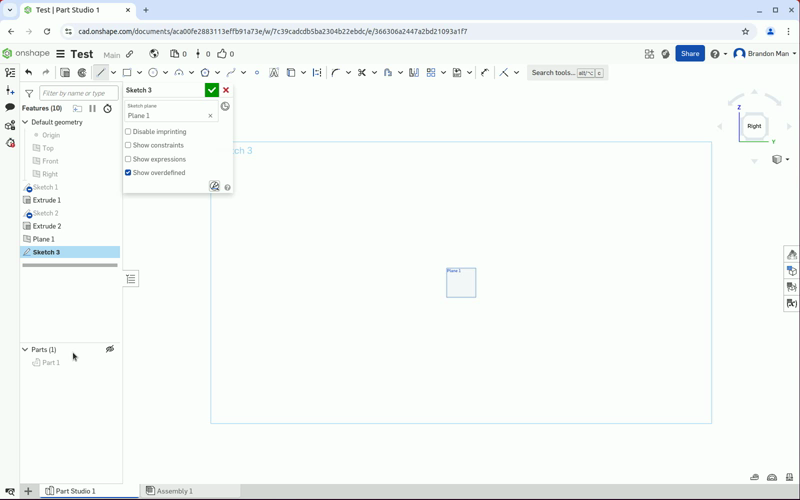
mouse_move(438, 272)
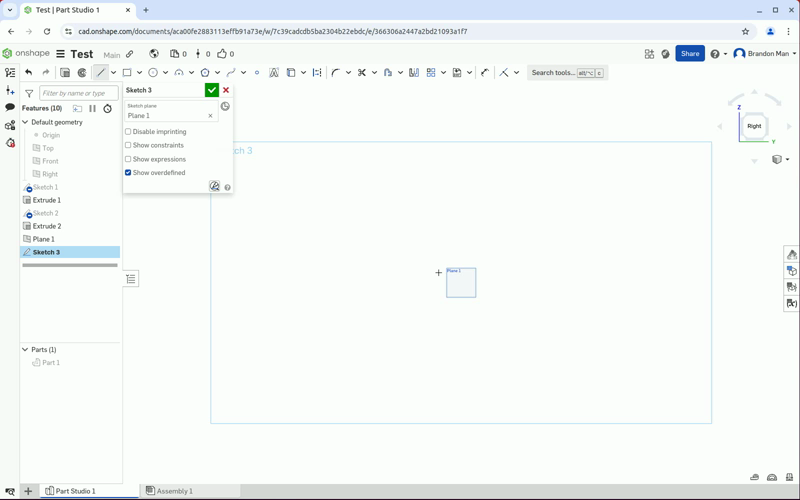
click(438, 272)
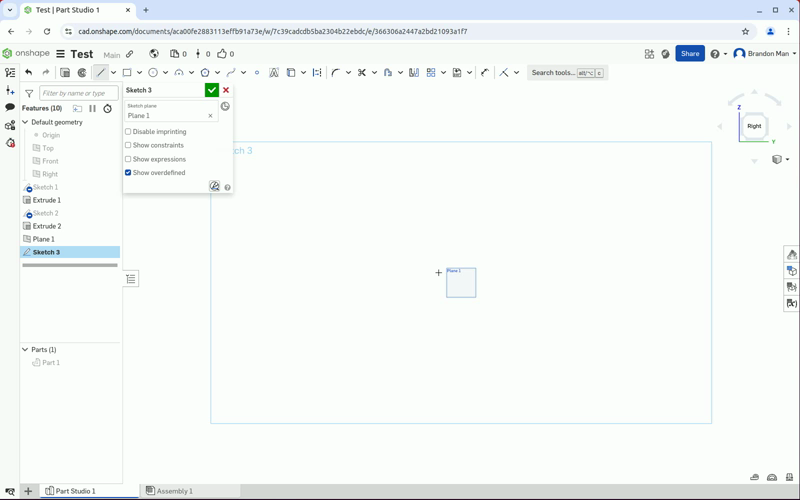
key_up(shift)
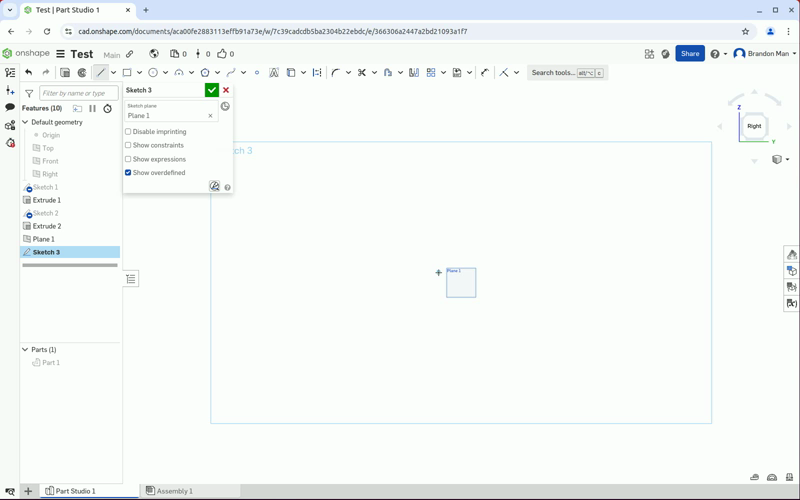
key_down(shift)
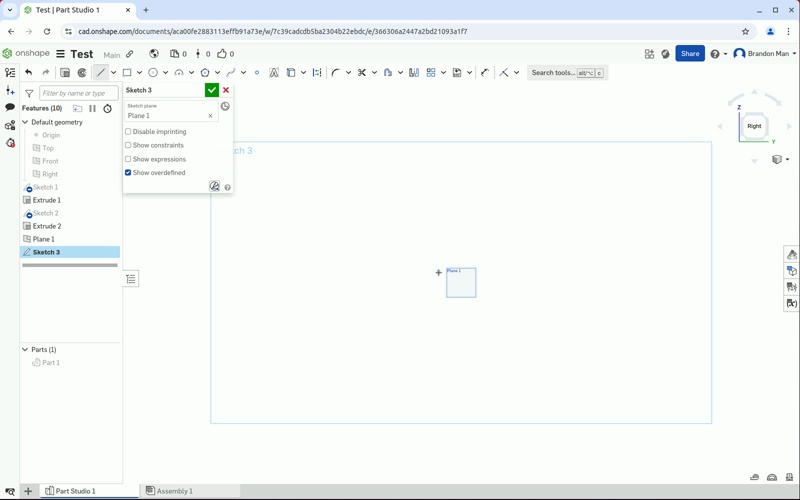
mouse_move(468, 272)
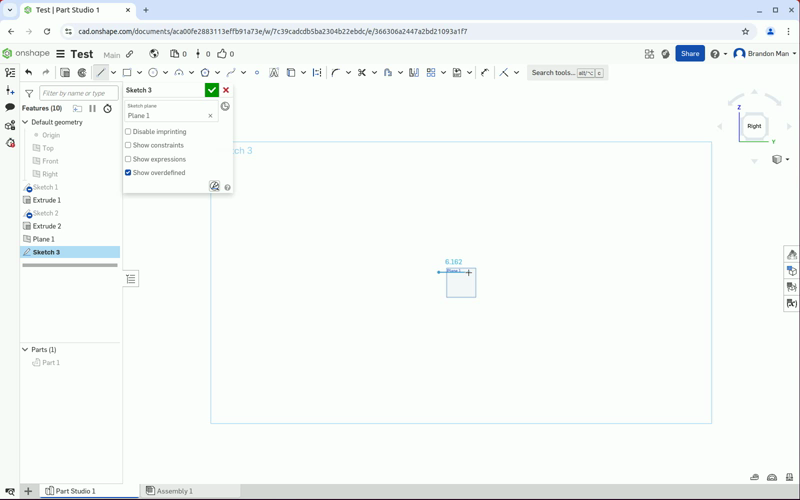
mouse_move(450, 272)
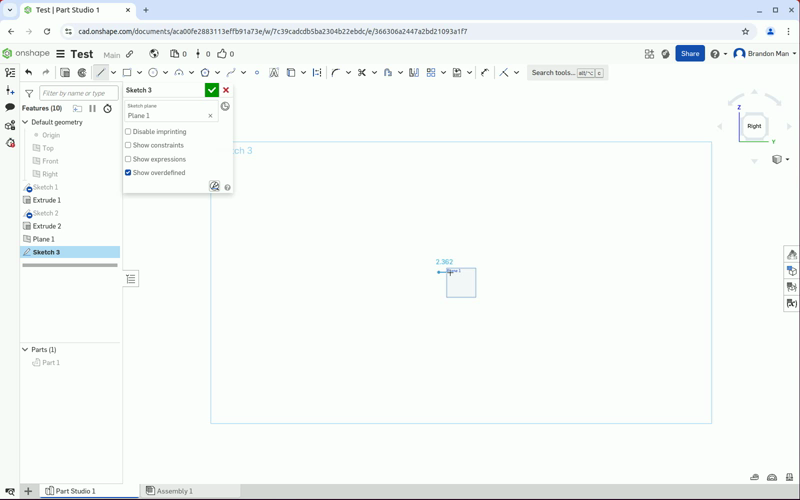
click(450, 272)
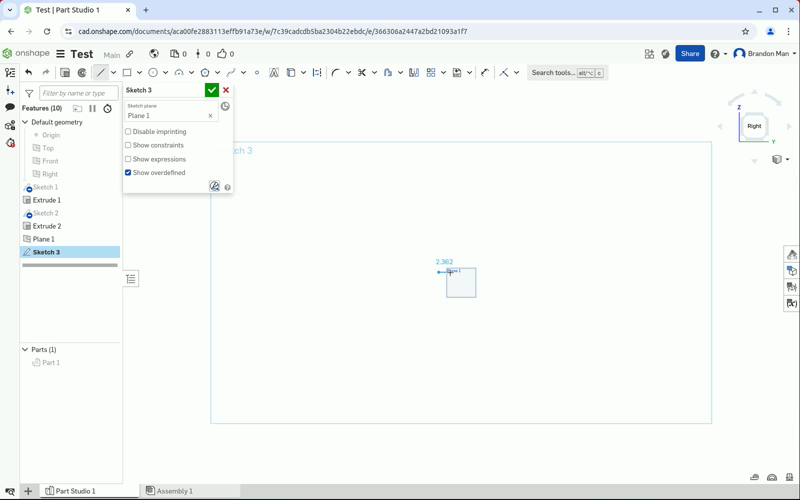
key_up(shift)
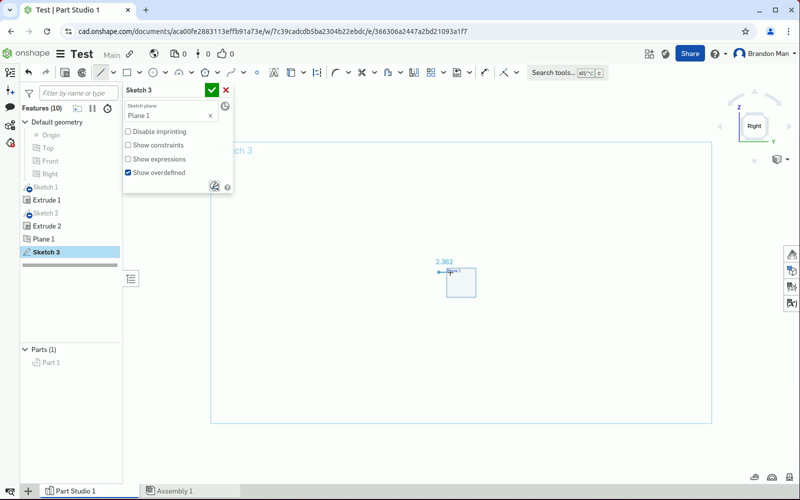
key_down(shift)
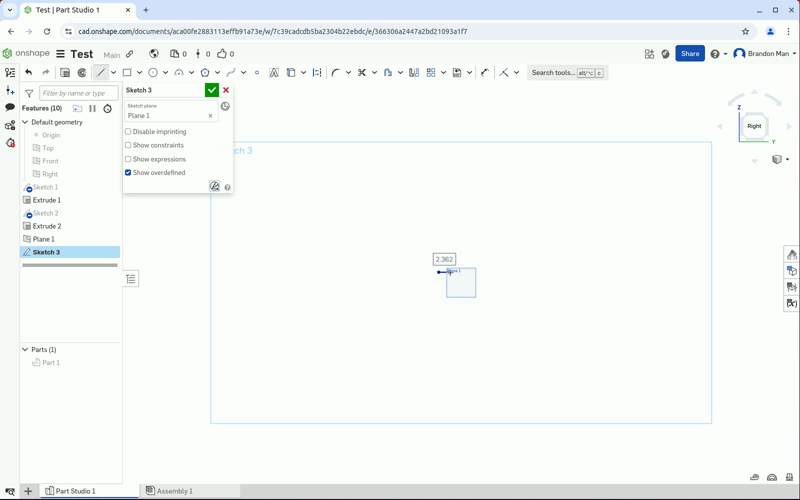
mouse_move(450, 207)
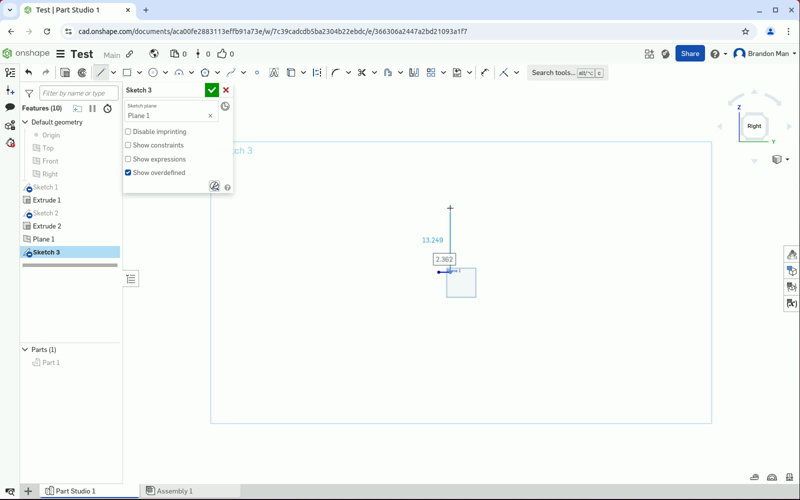
click(450, 207)
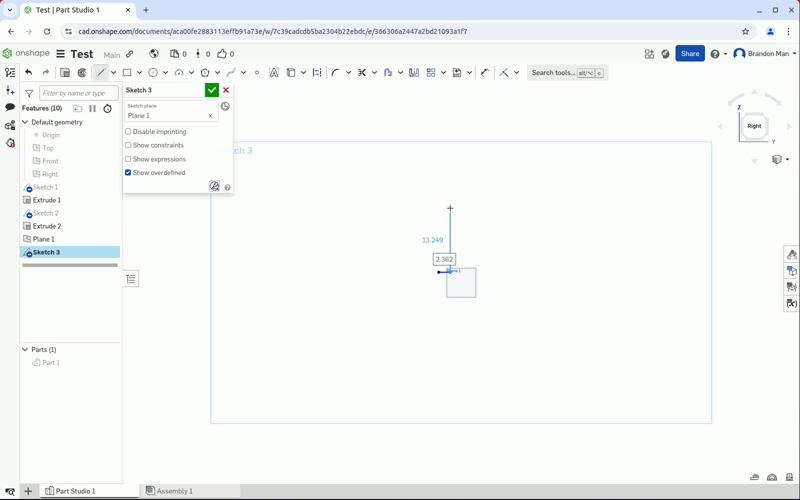
key_up(shift)
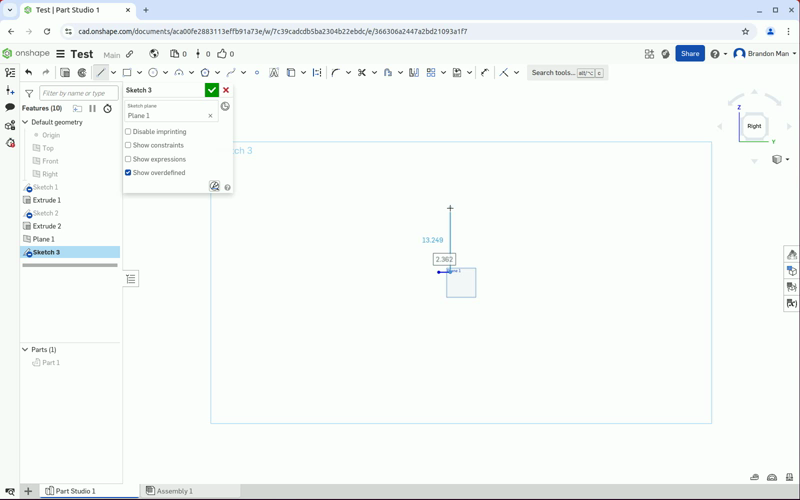
key_down(shift)
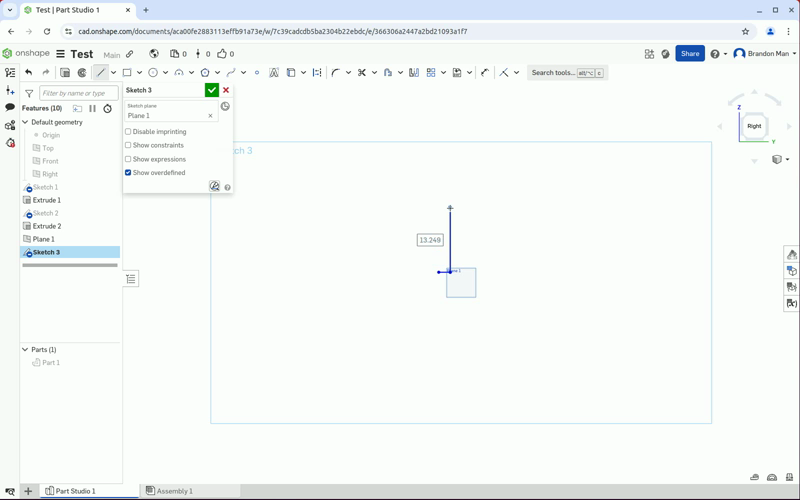
mouse_move(480, 207)
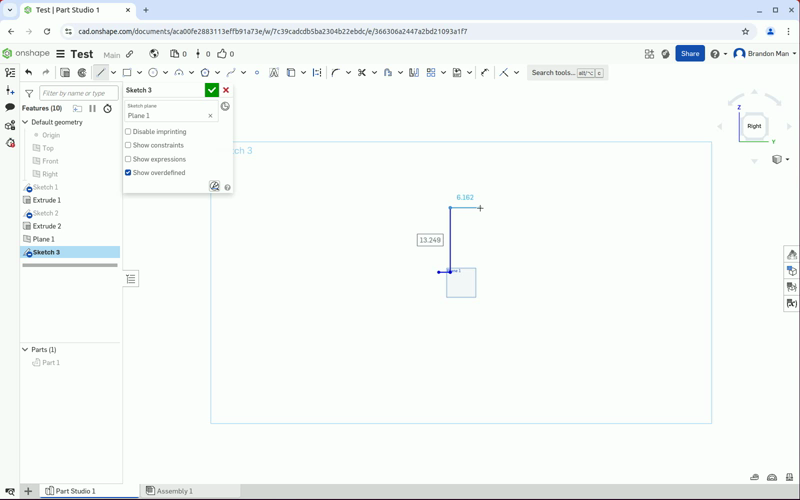
mouse_move(438, 207)
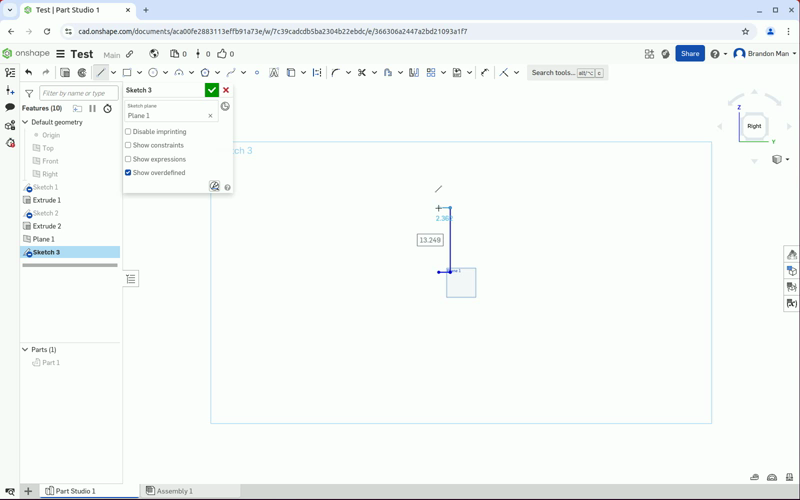
click(438, 207)
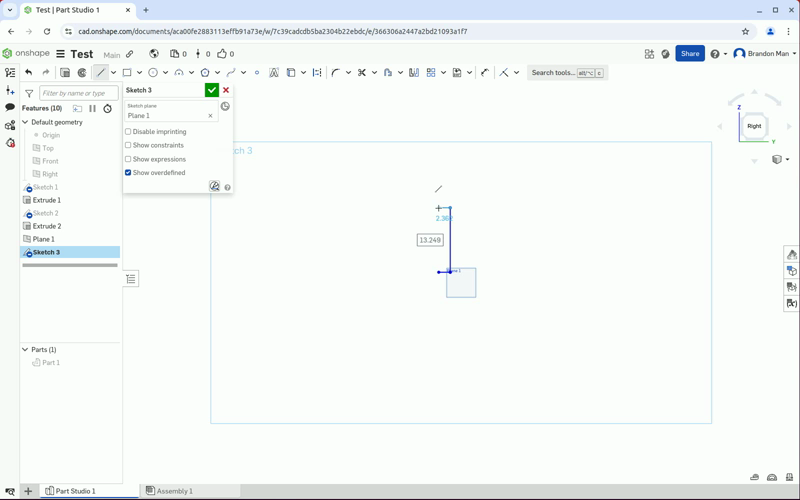
key_up(shift)
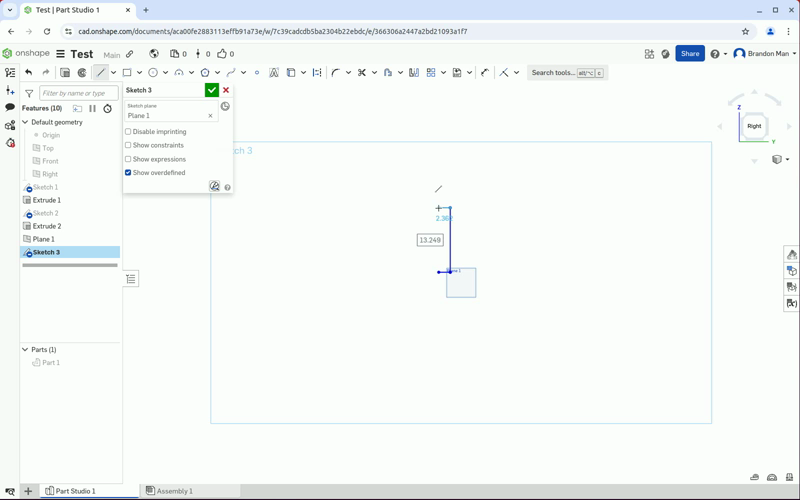
key_down(shift)
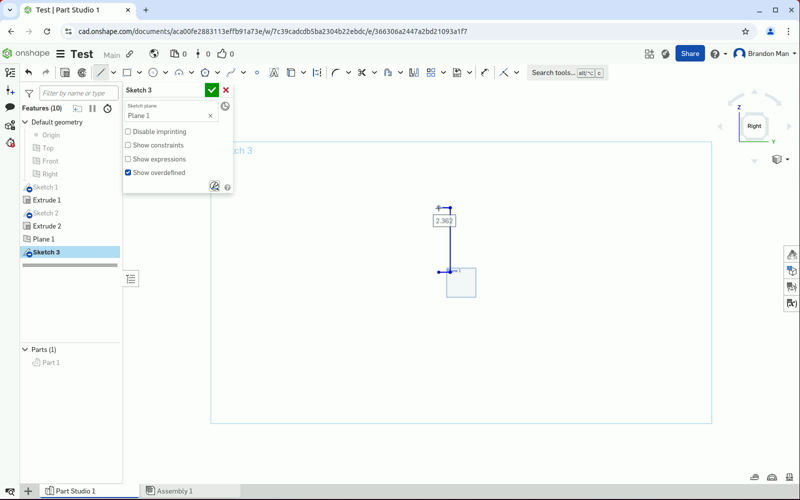
mouse_move(438, 272)
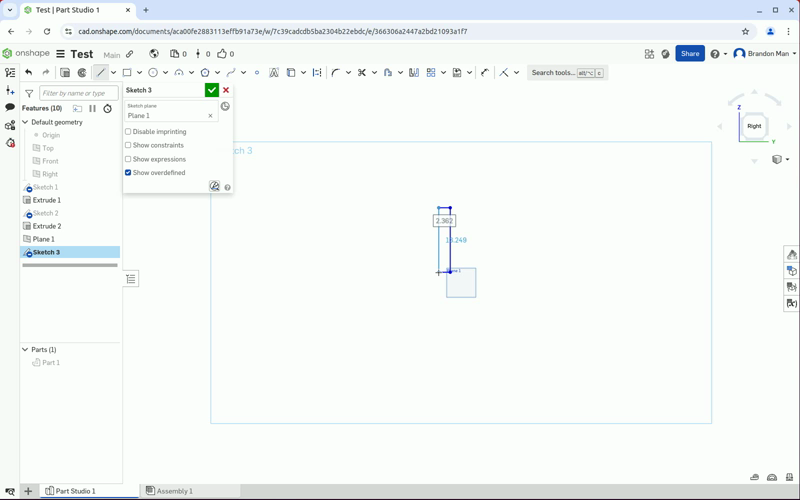
key_up(shift)
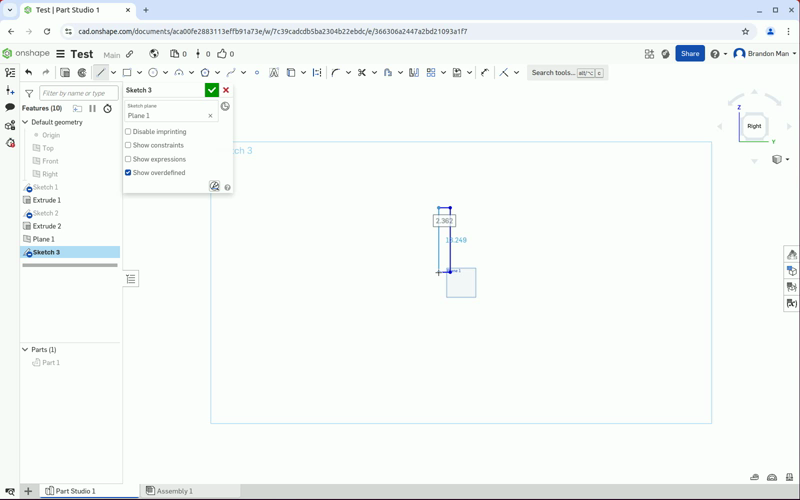
click(438, 272)
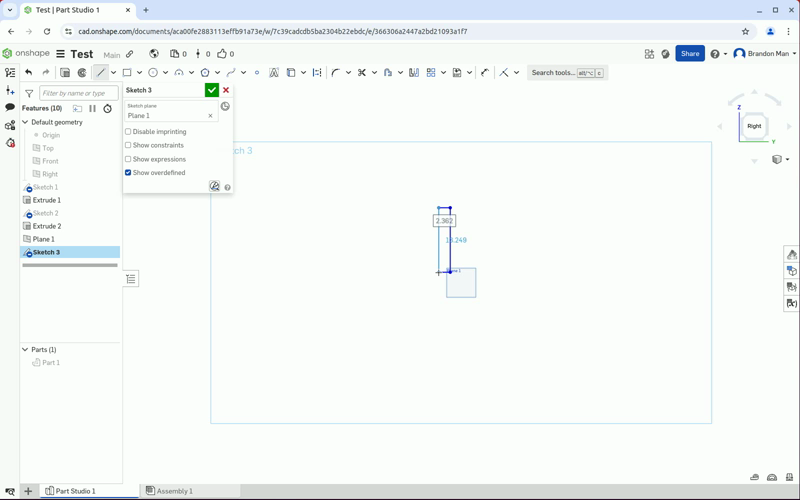
key(esc)
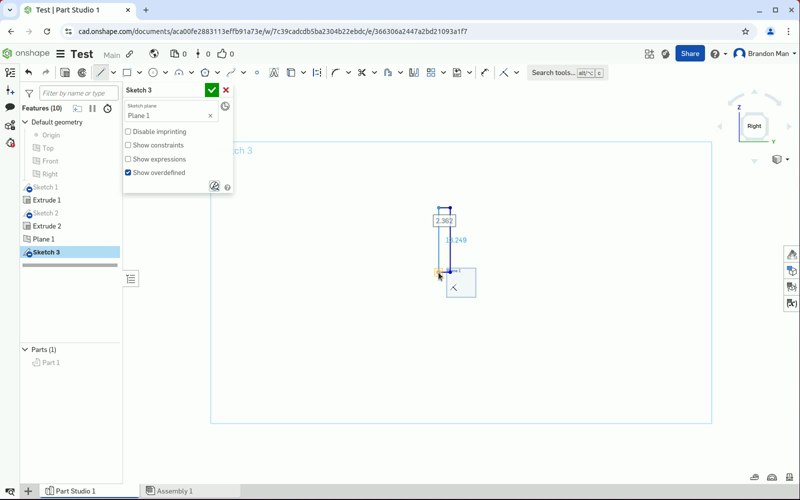
mouse_move(443, 214)
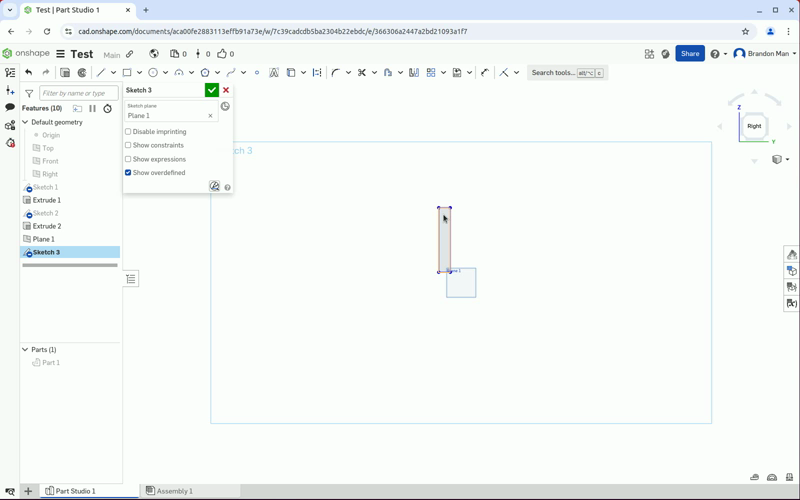
scroll(6)
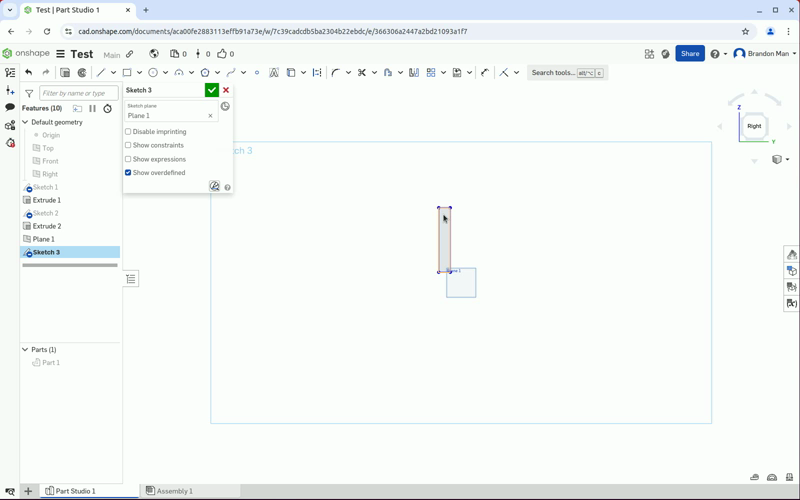
scroll(6)
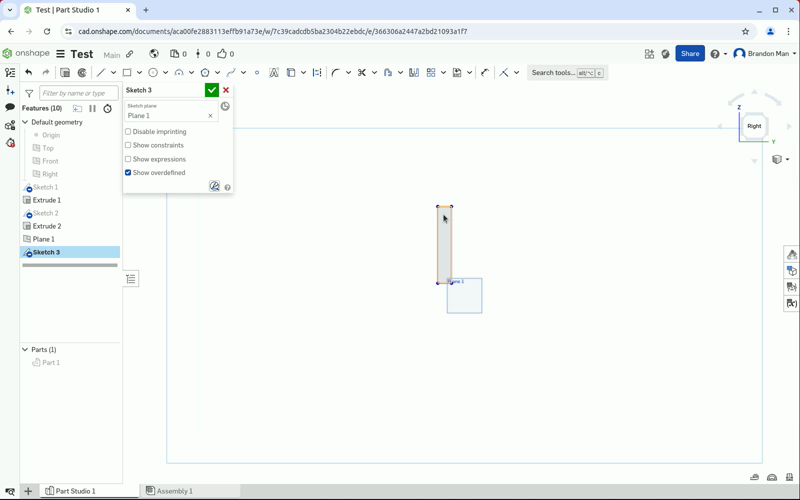
scroll(6)
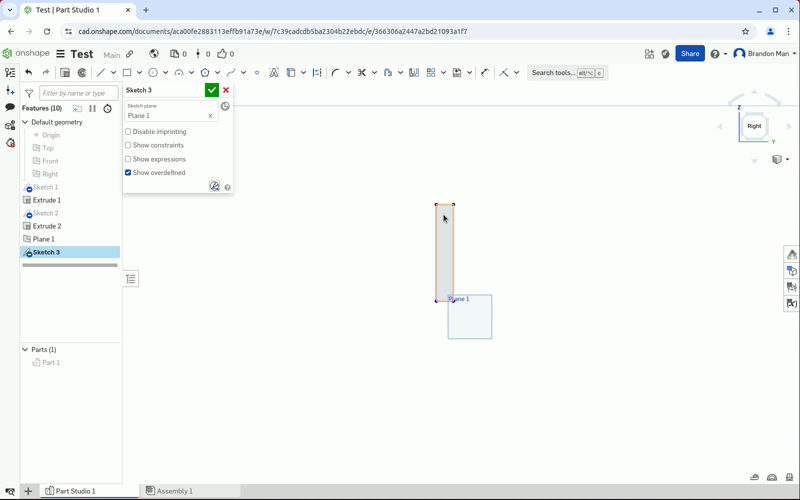
scroll(6)
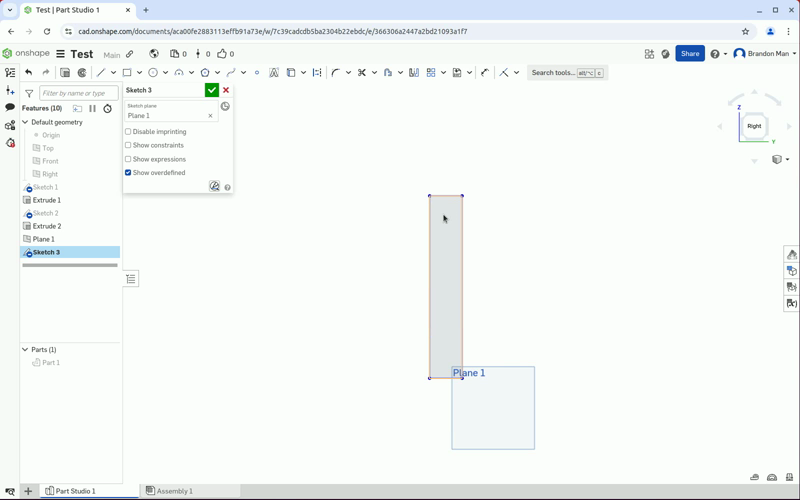
scroll(6)
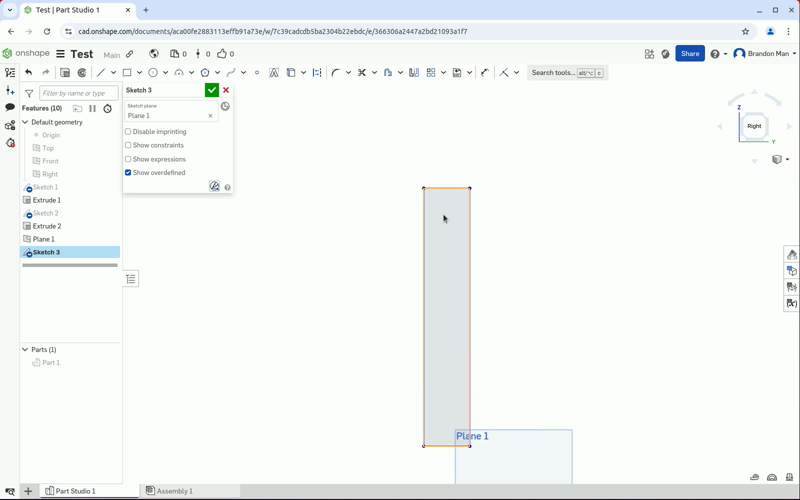
scroll(6)
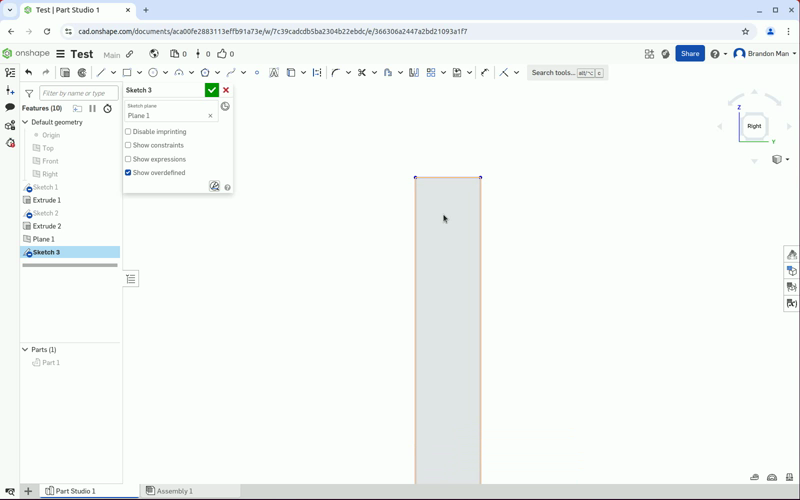
scroll(6)
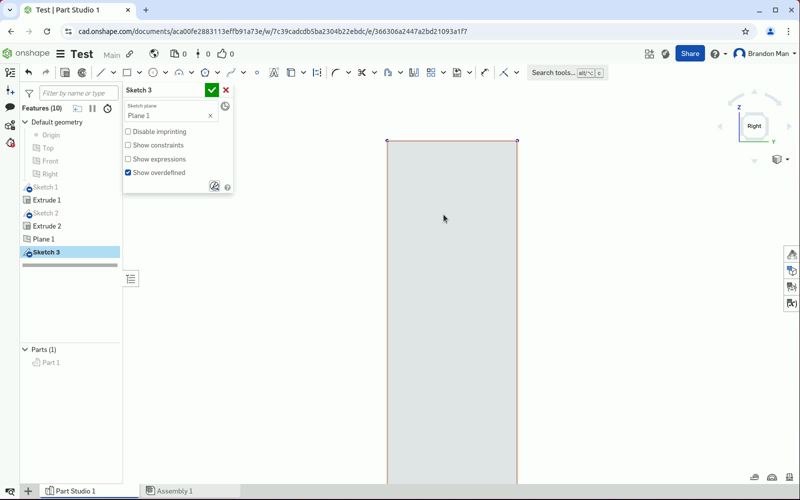
click(443, 214)
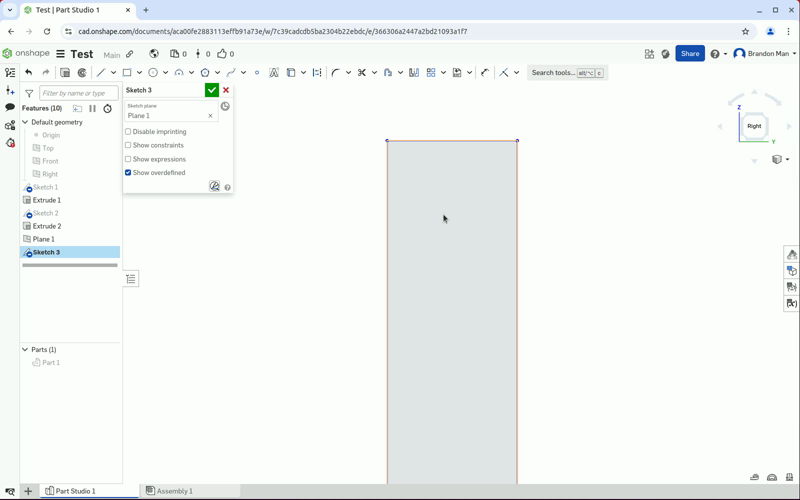
scroll(-6)
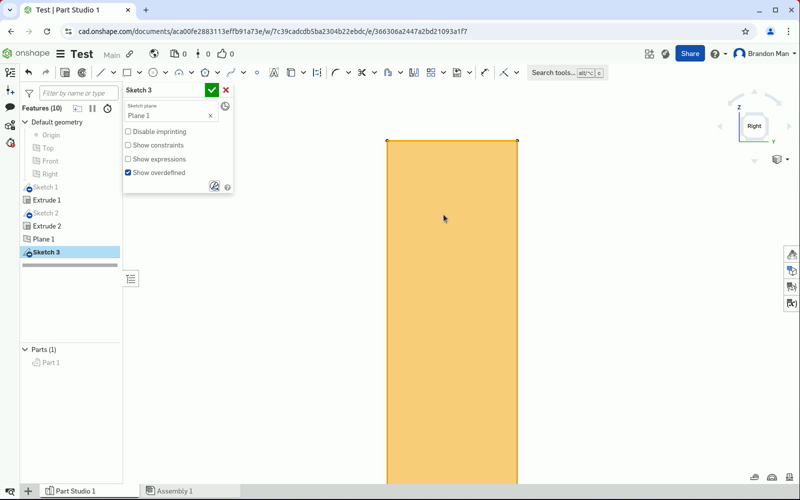
scroll(-6)
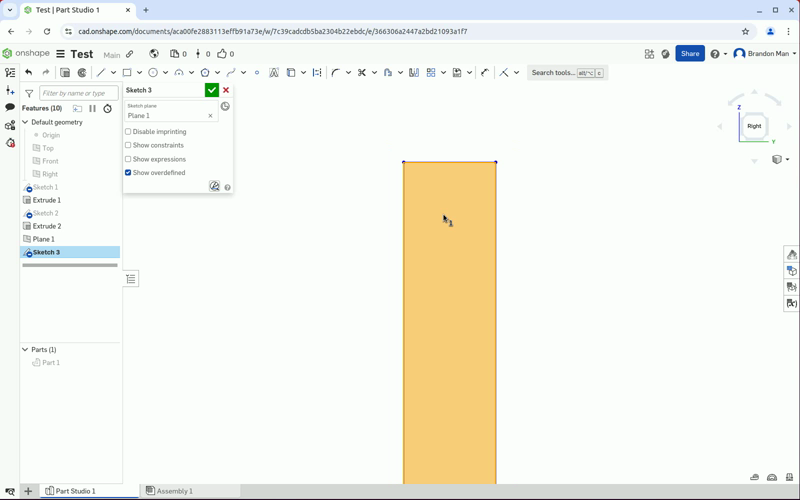
scroll(-6)
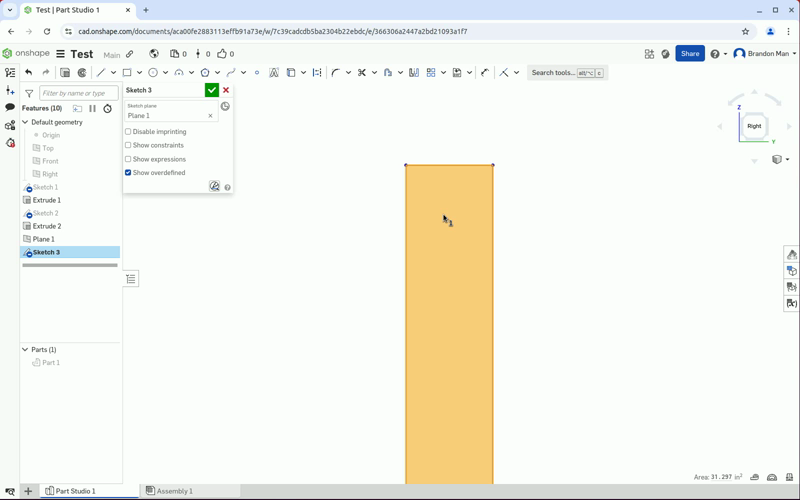
scroll(-6)
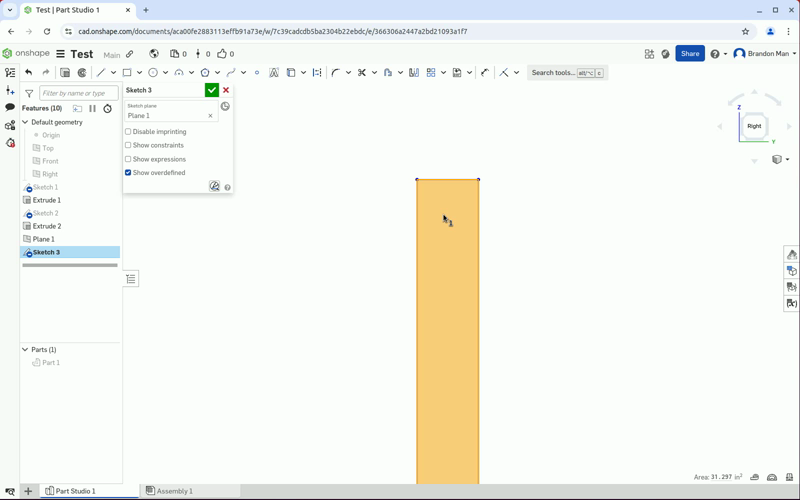
scroll(-6)
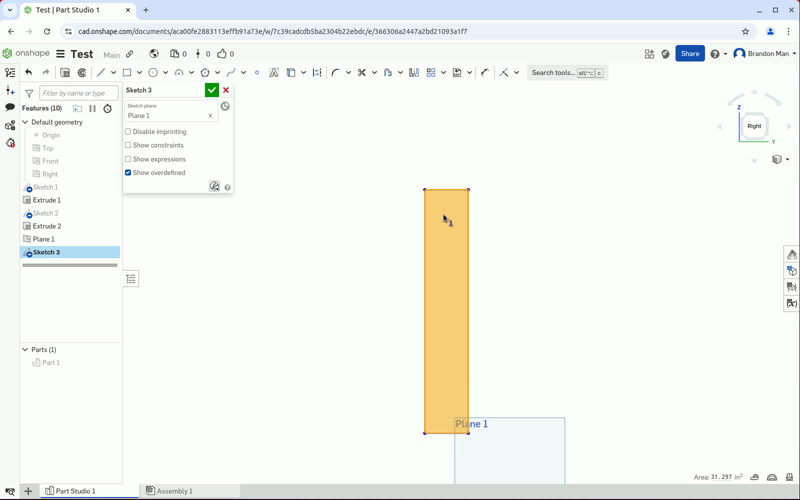
scroll(-6)
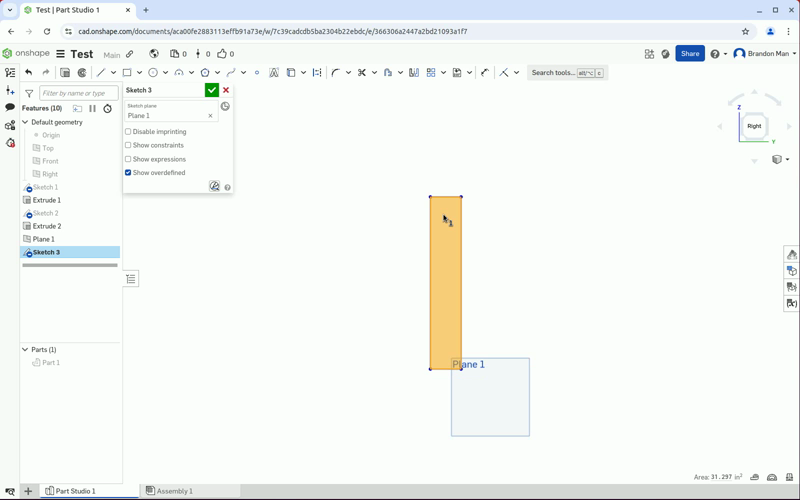
scroll(-6)
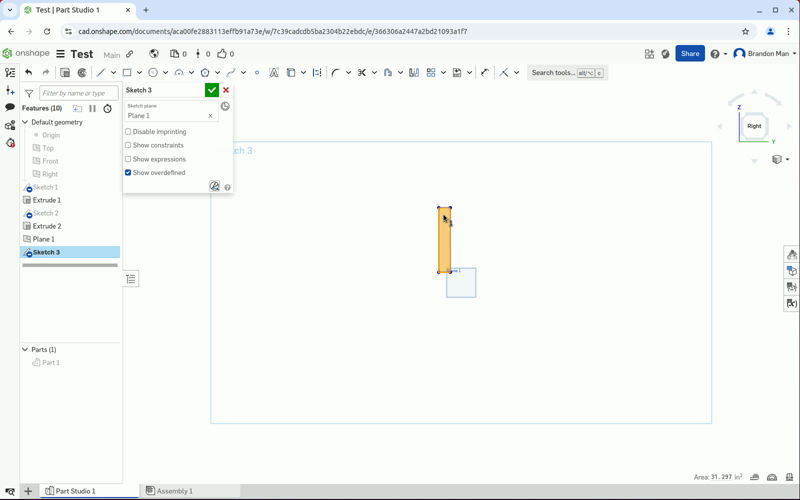
mouse_move(73, 352)
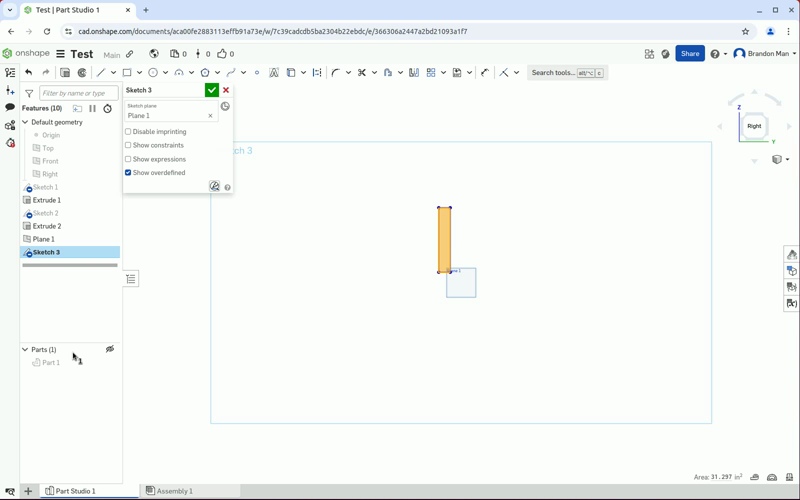
key(shift+y)
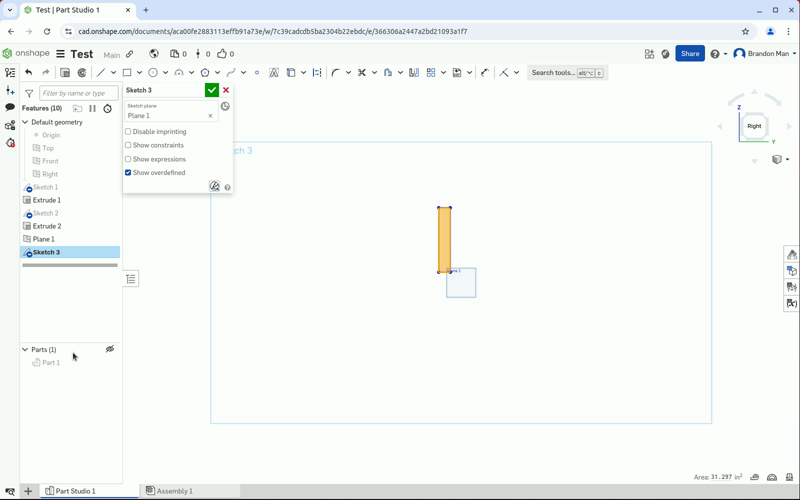
key(shift+e)
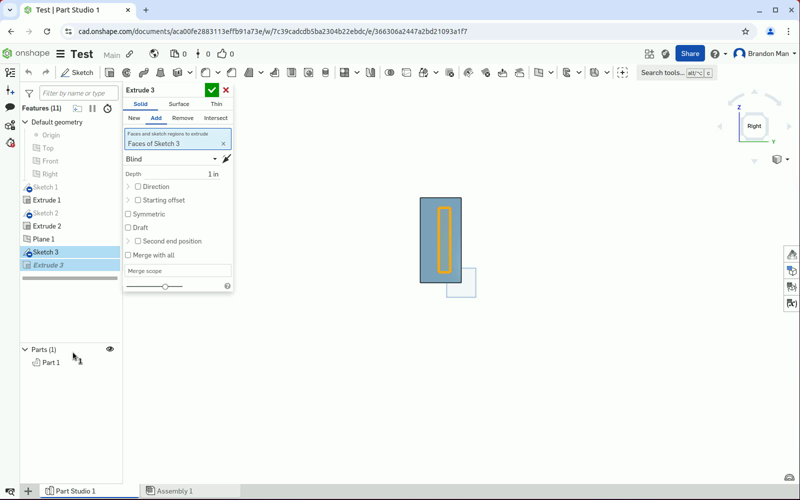
mouse_move(143, 106)
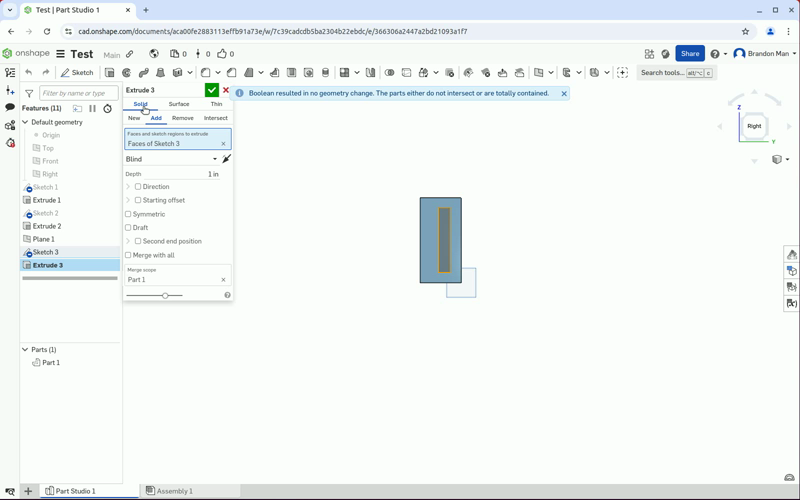
click(143, 106)
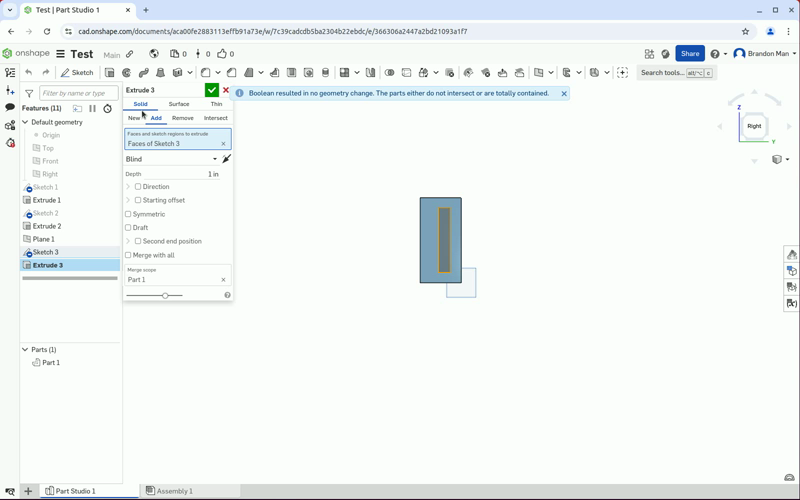
mouse_move(137, 120)
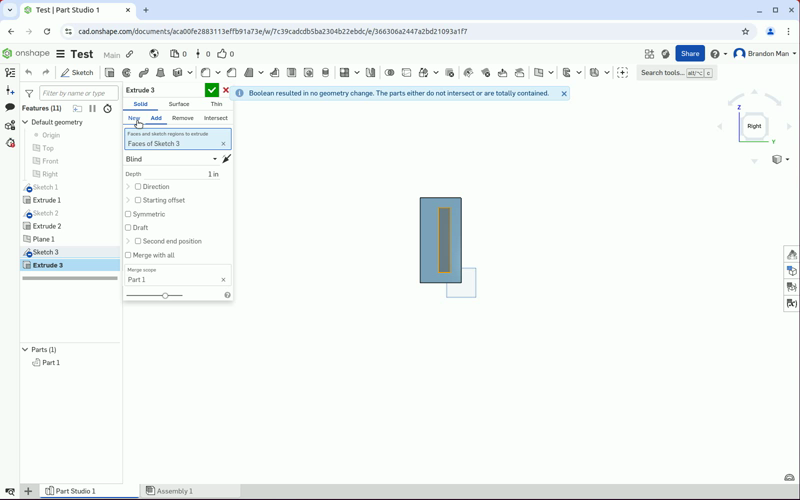
click(137, 120)
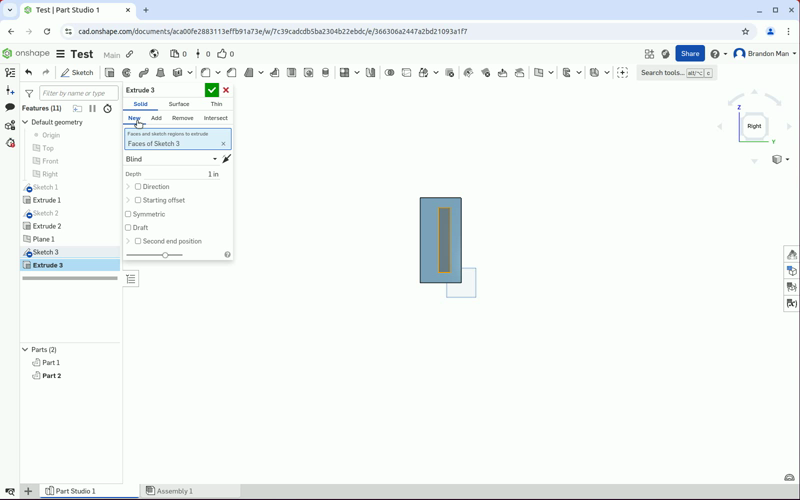
key(tab, 4)
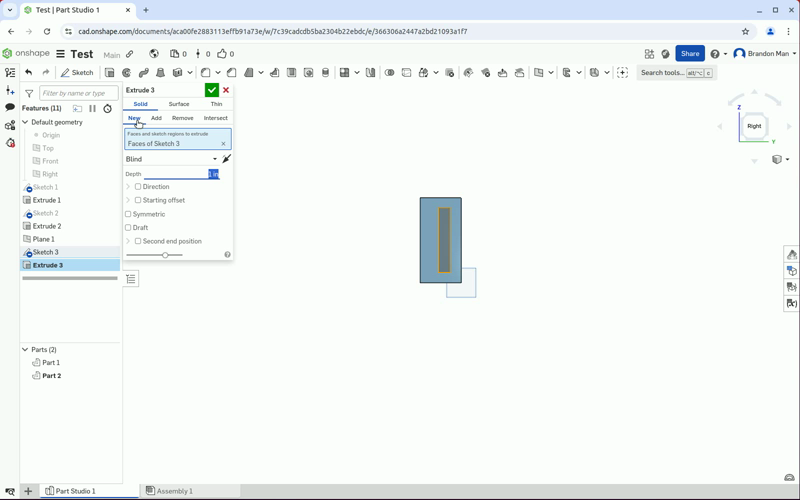
text(12.036)
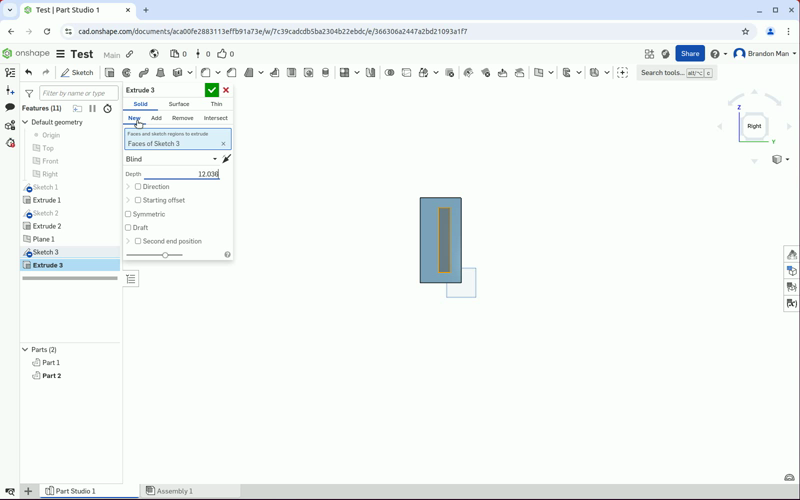
key(enter)
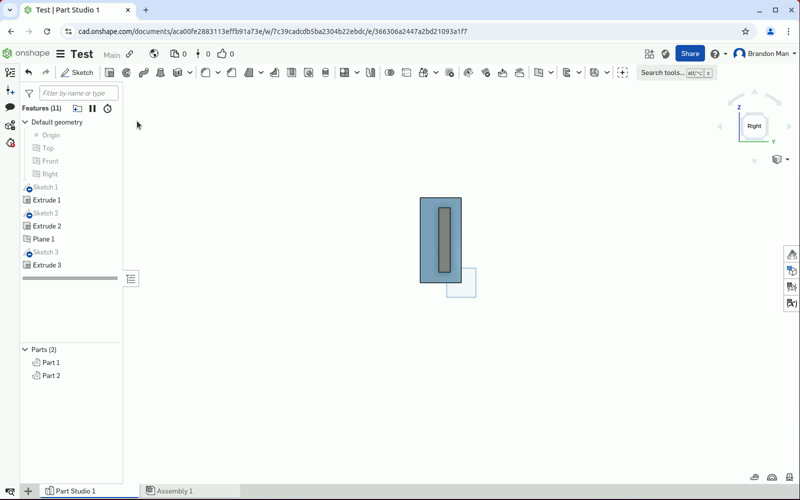
key(shift+h)
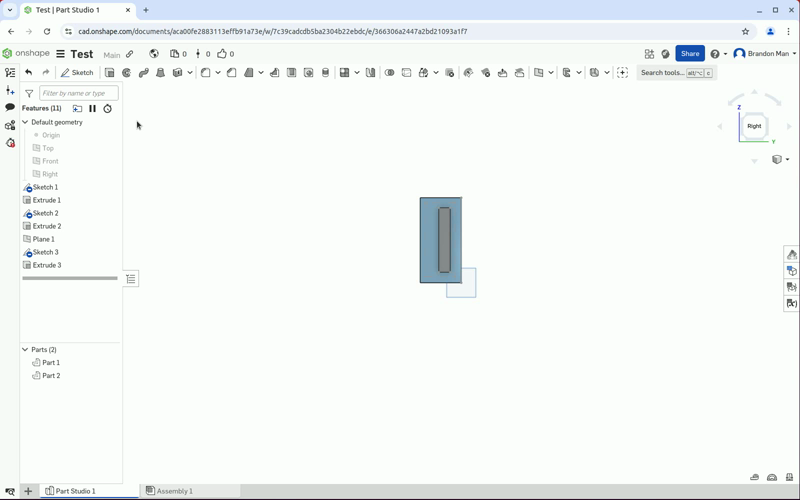
key(shift+h)
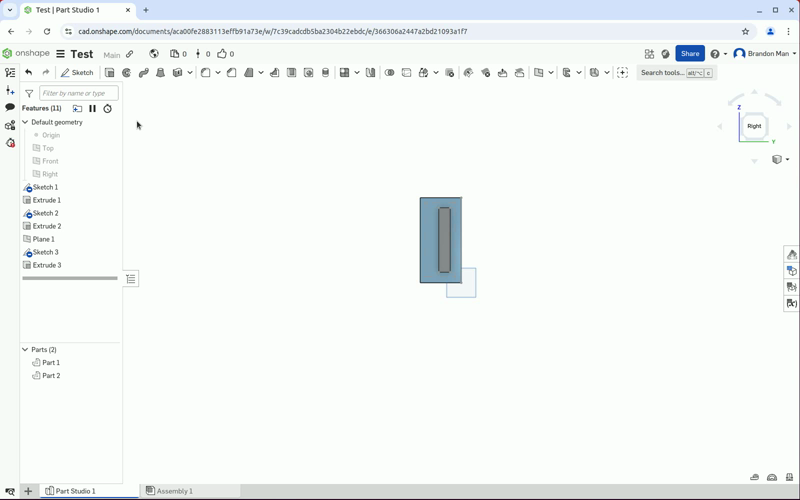
key(shift+7)
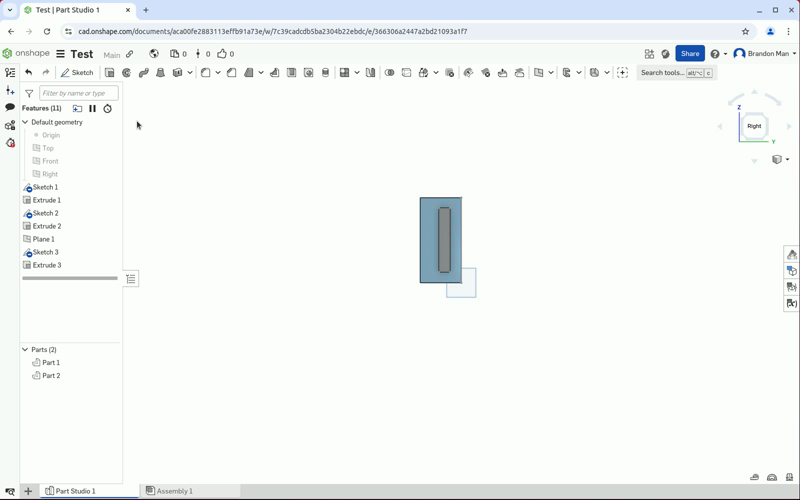
key(right, 2)
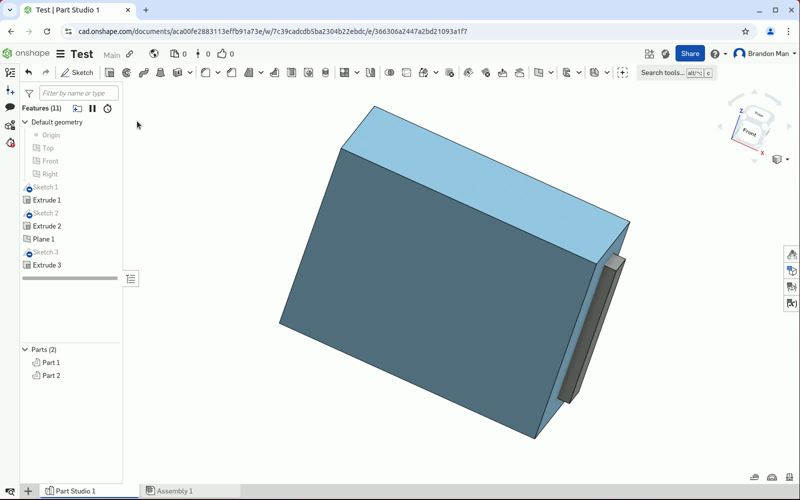
key(down, 2)
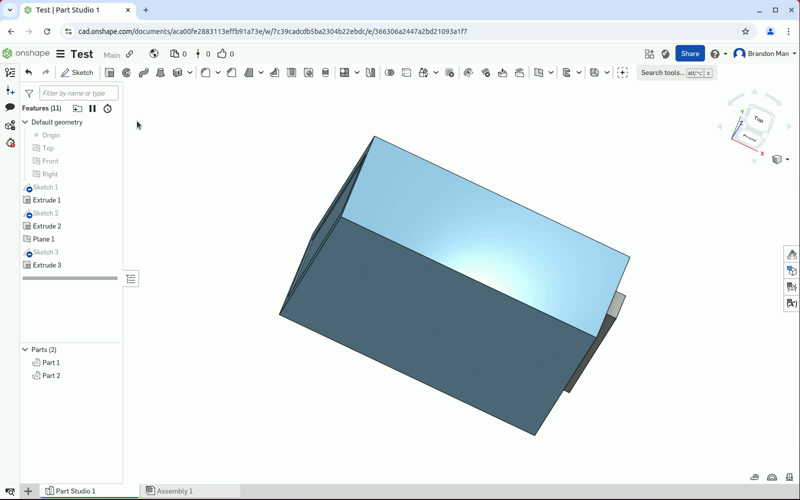
key(up, 2)
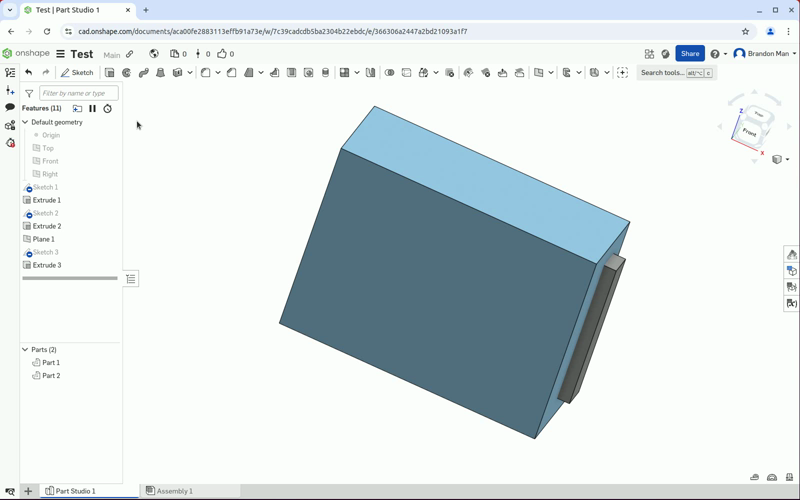
key(left, 2)
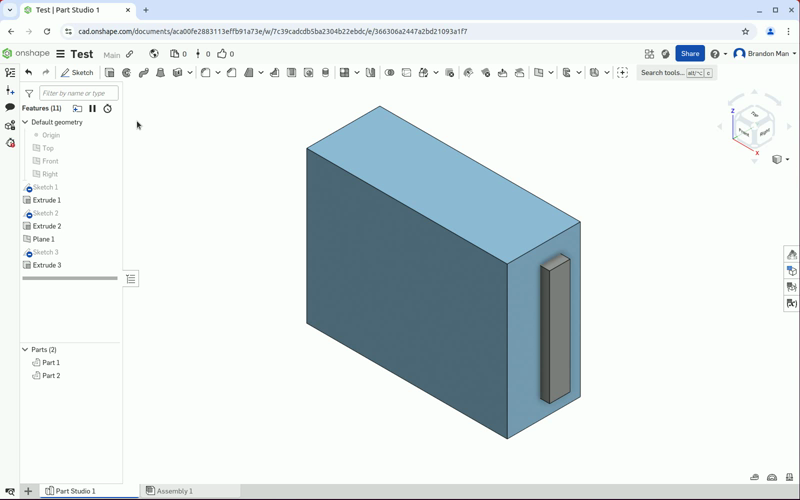
mouse_move(73, 189)
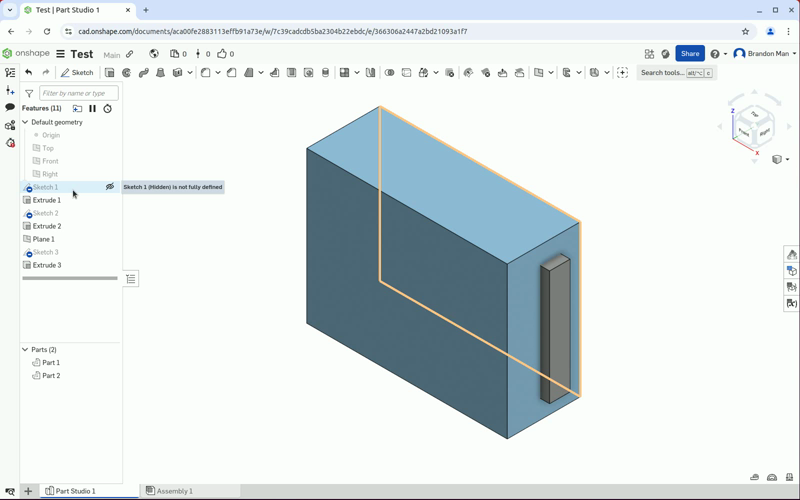
click(73, 189)